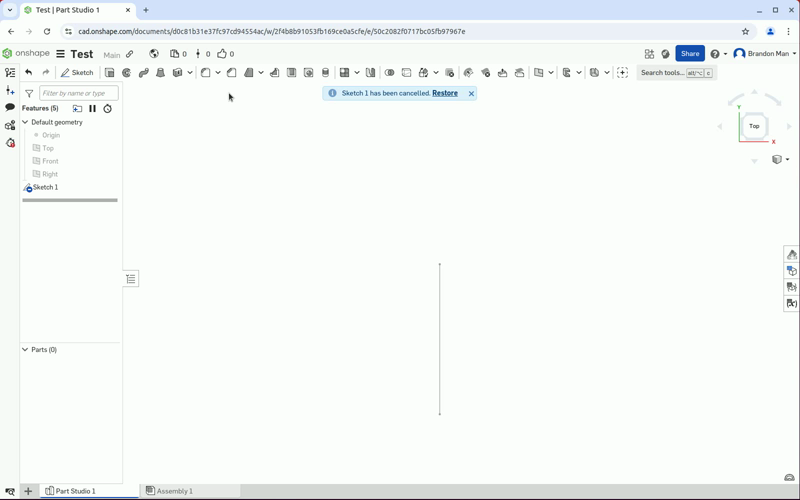
key(shift+h)
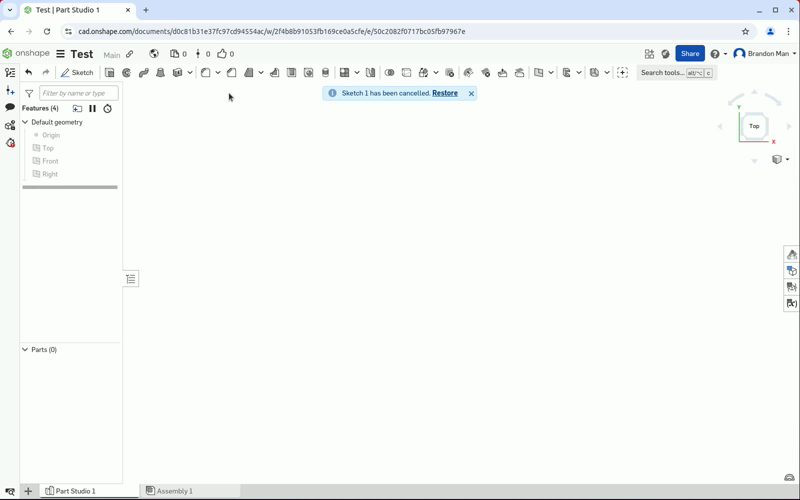
key(shift+s)
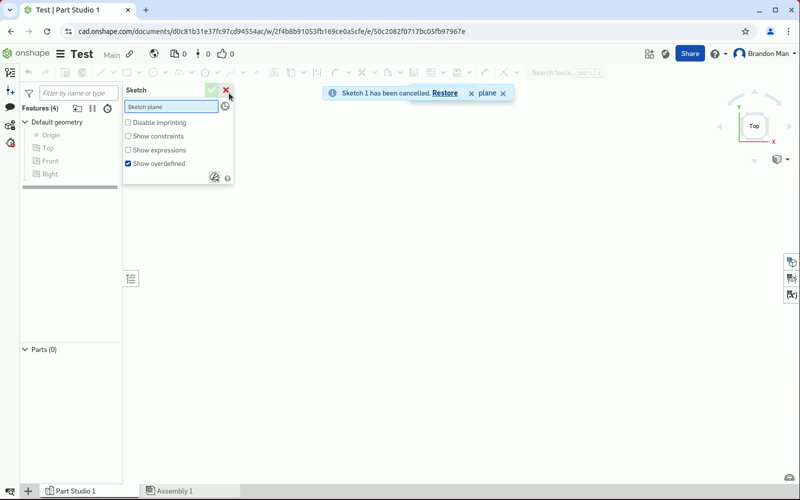
mouse_move(73, 150)
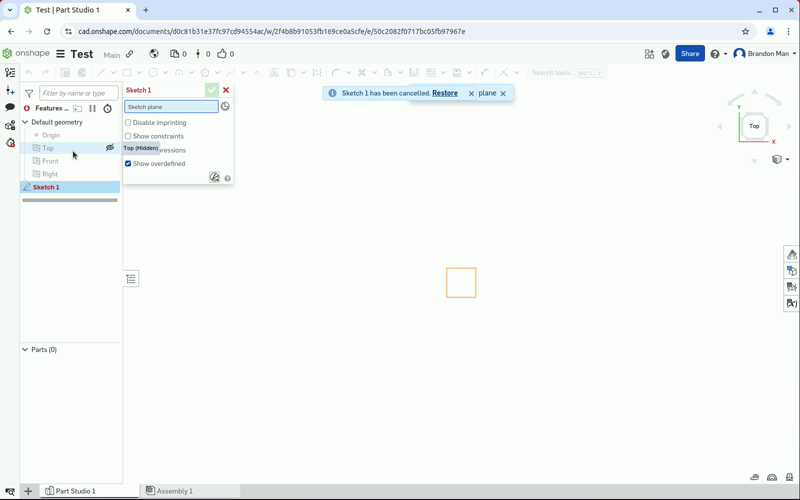
click(73, 150)
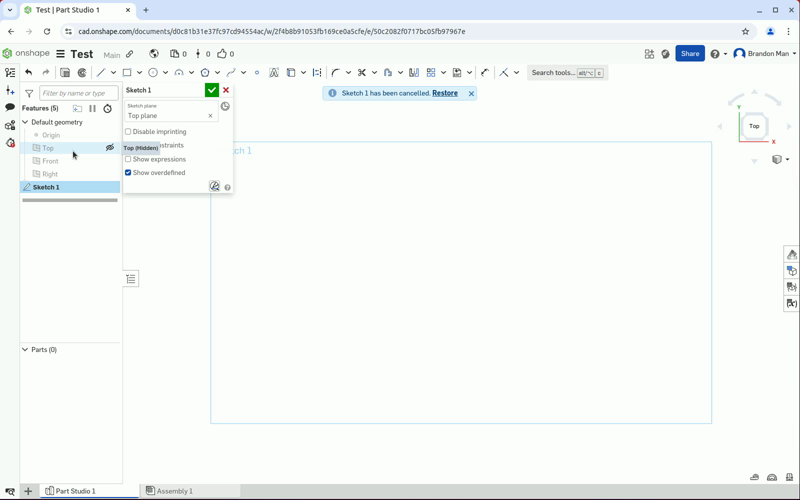
mouse_move(73, 352)
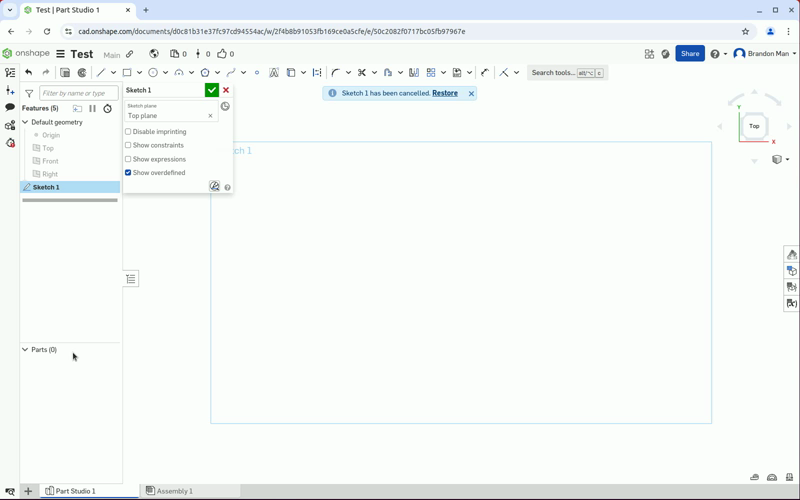
key(y)
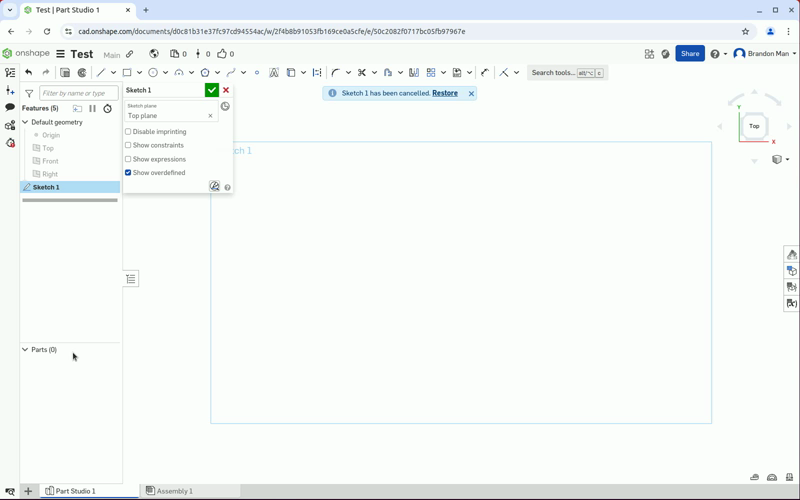
key(l)
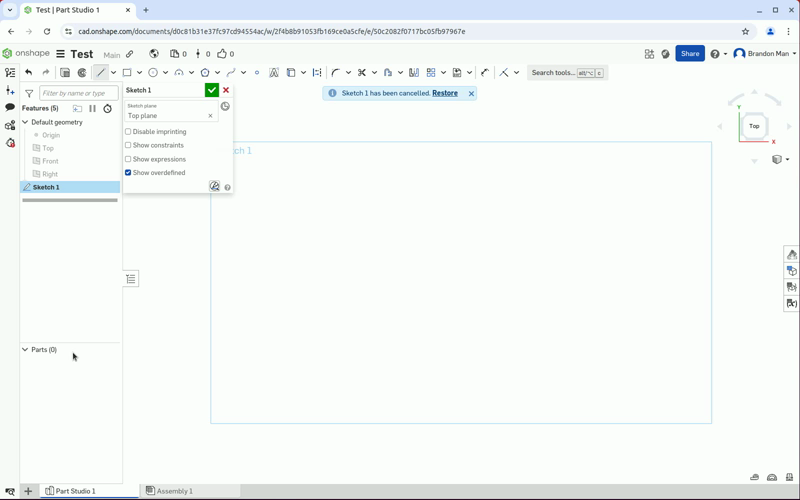
key_down(shift)
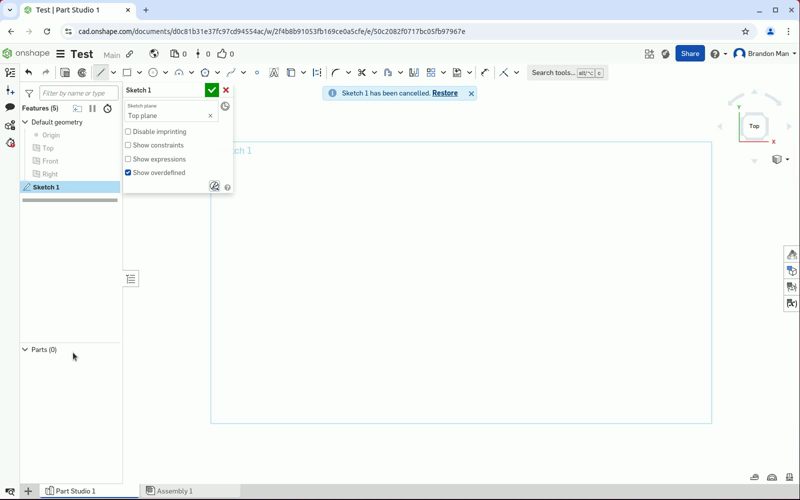
mouse_move(357, 381)
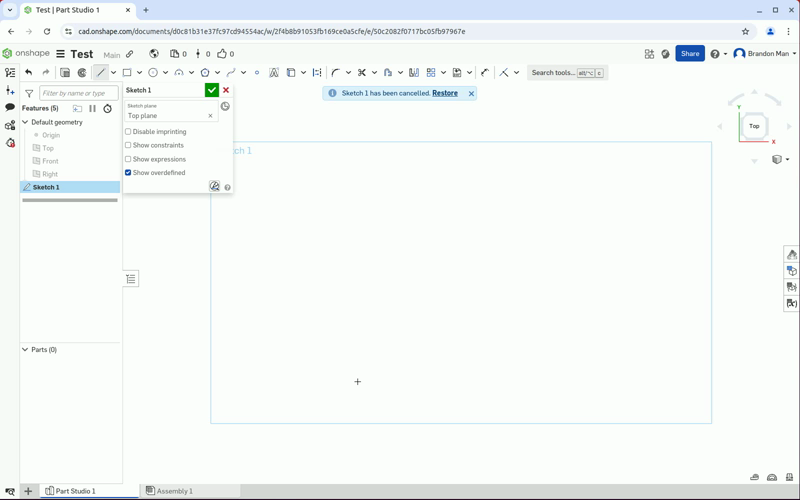
click(357, 381)
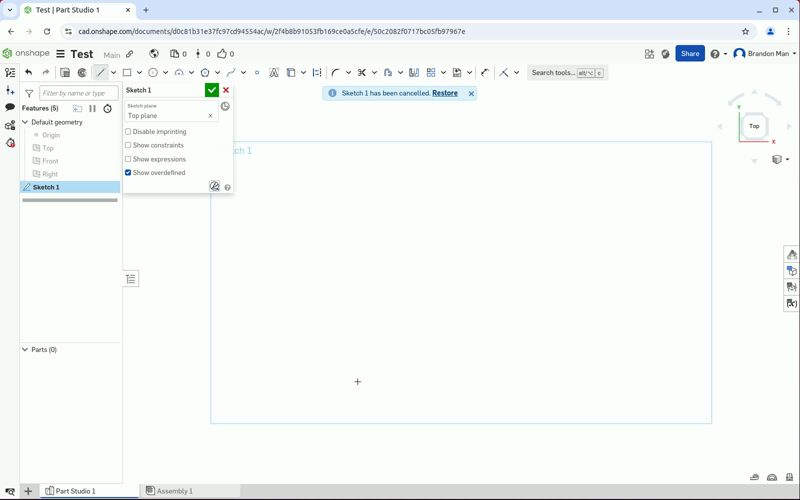
key_up(shift)
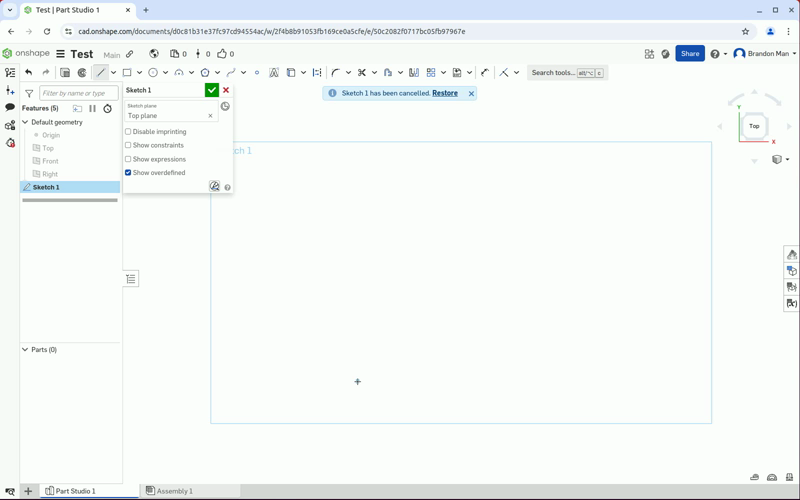
key_down(shift)
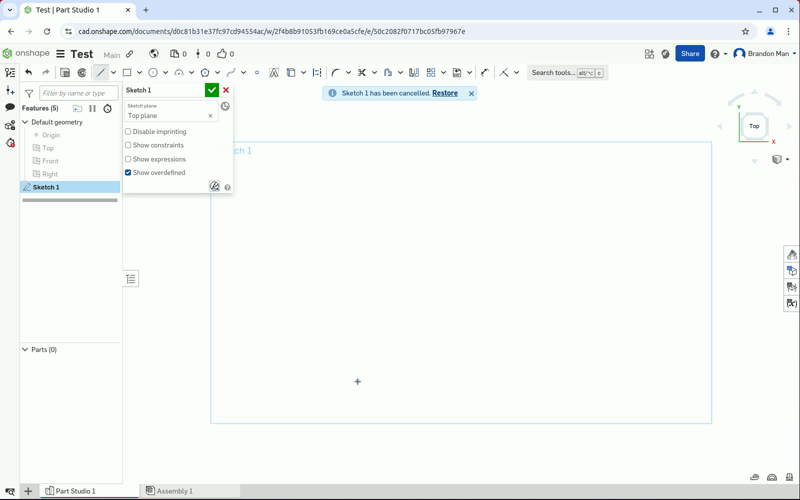
mouse_move(564, 381)
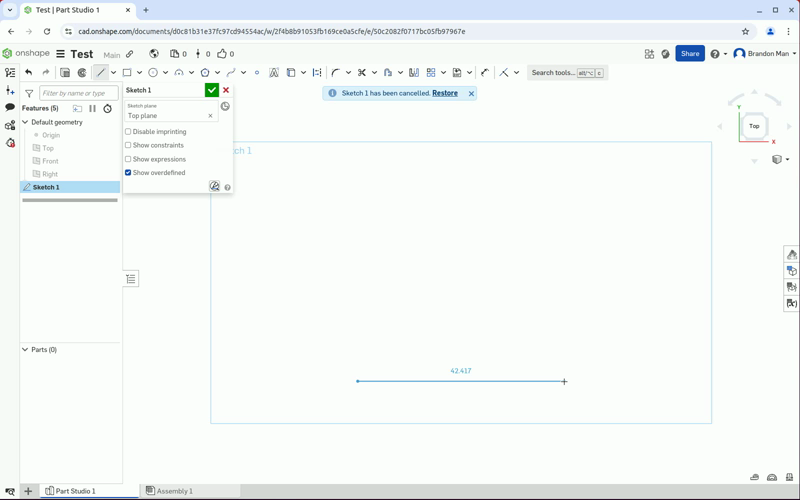
click(564, 381)
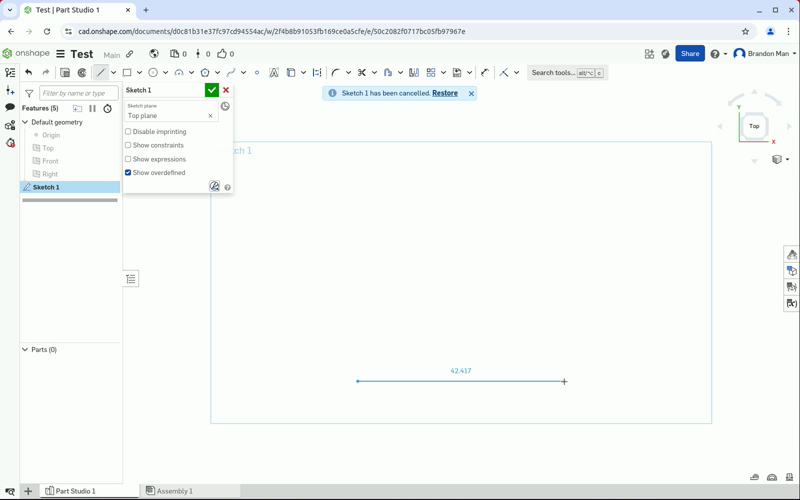
key_up(shift)
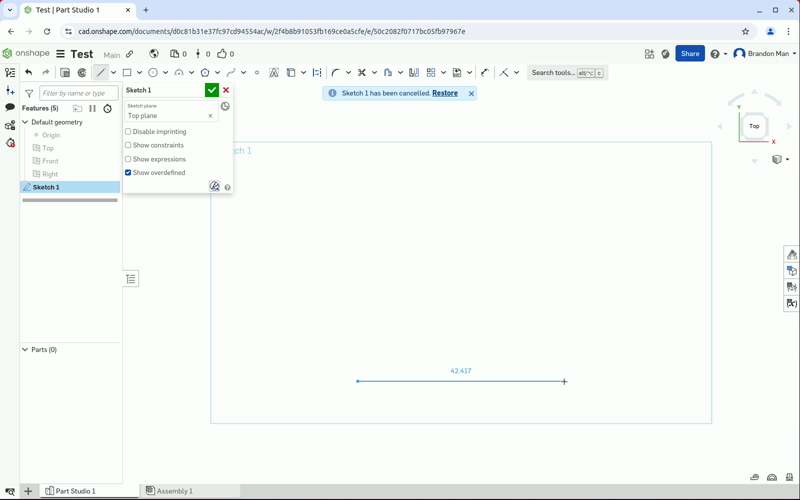
key_down(shift)
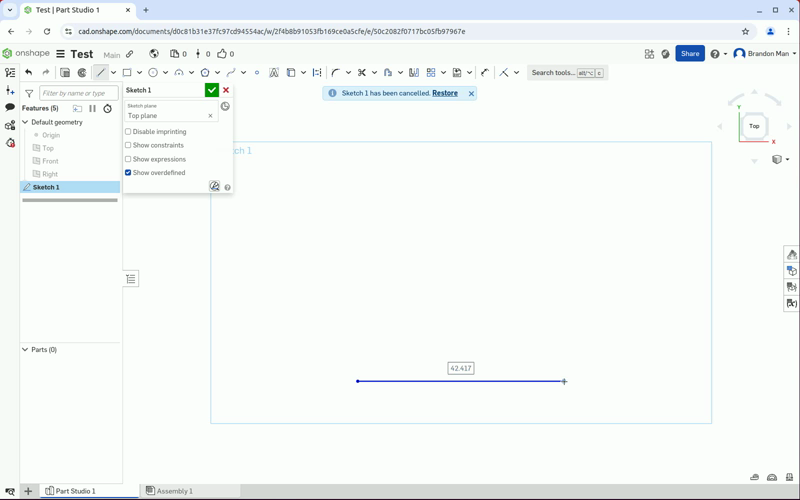
mouse_move(564, 183)
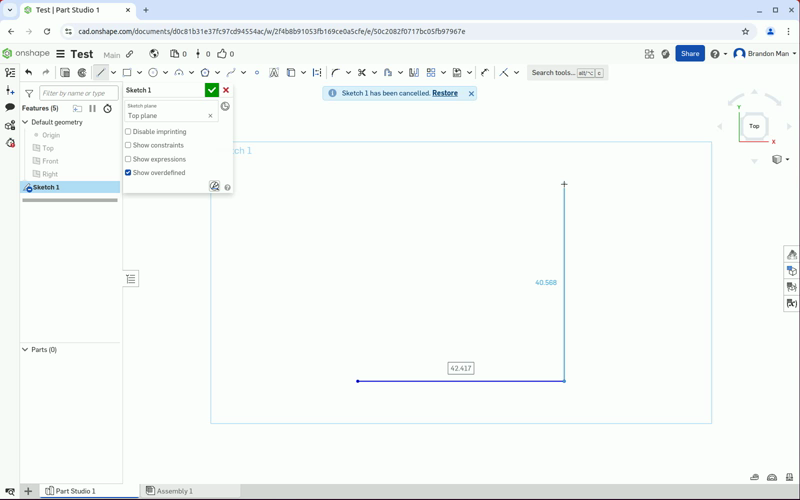
click(564, 183)
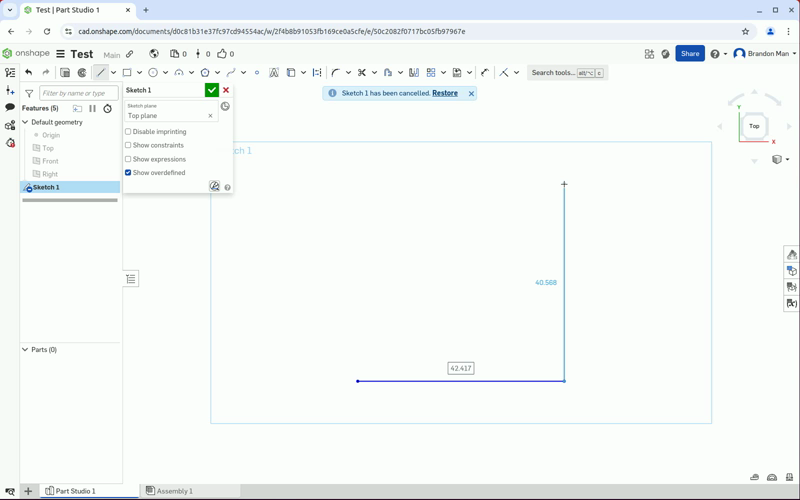
key_up(shift)
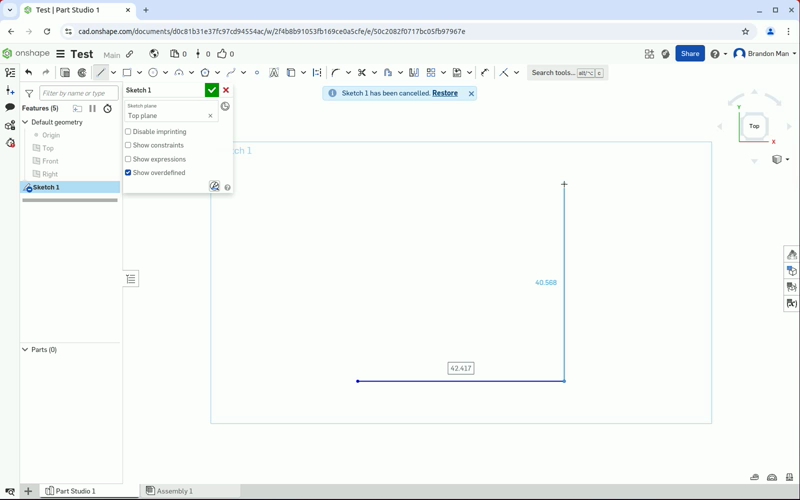
key_down(shift)
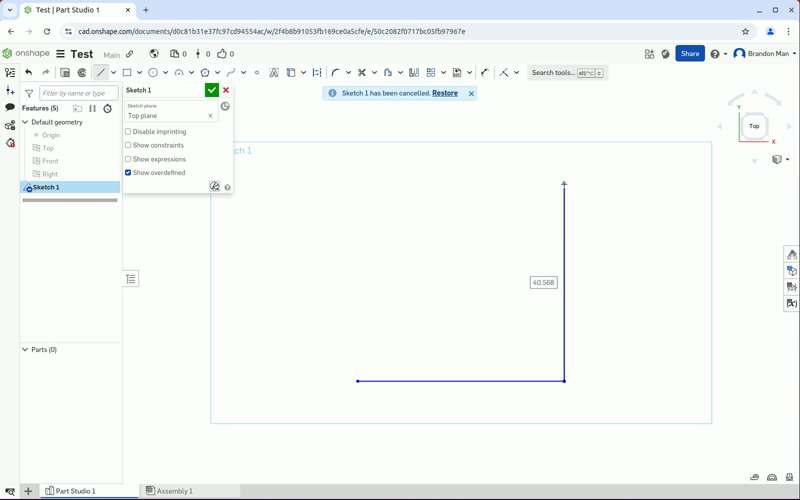
mouse_move(357, 183)
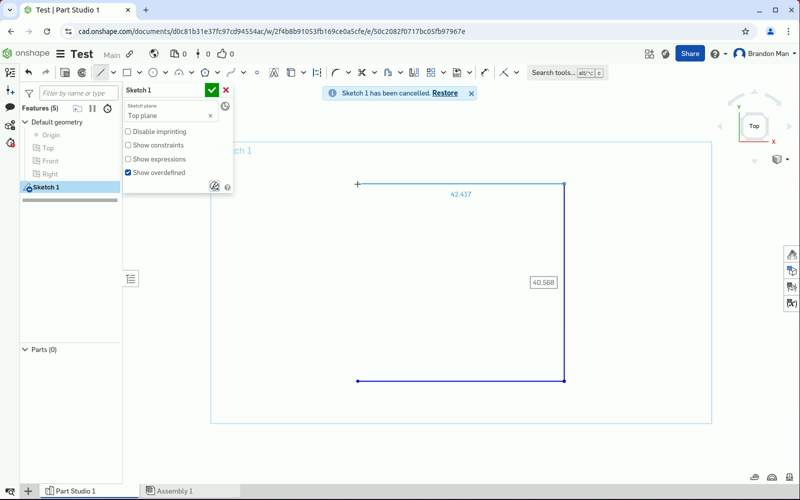
click(357, 183)
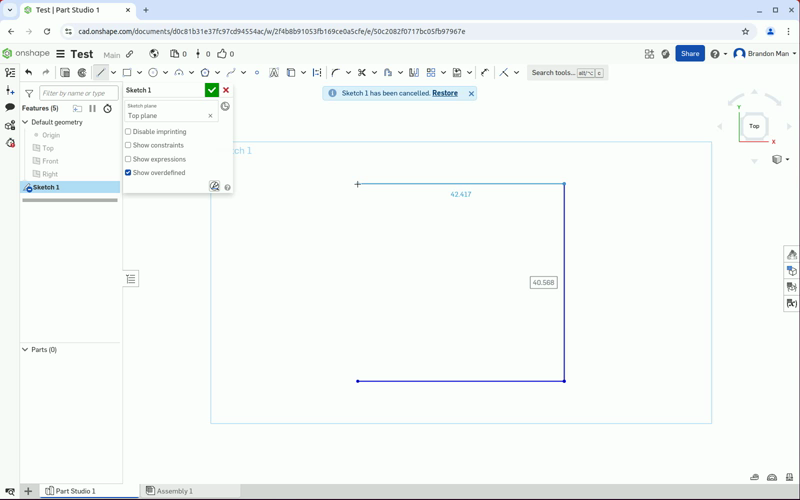
key_up(shift)
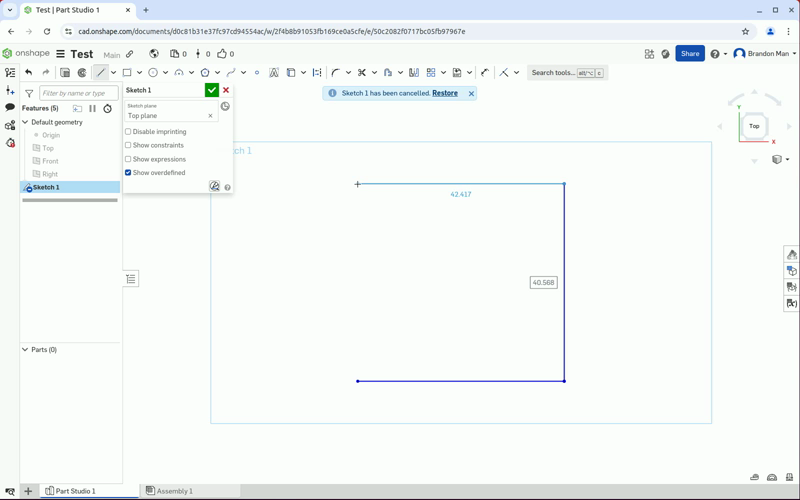
key_down(shift)
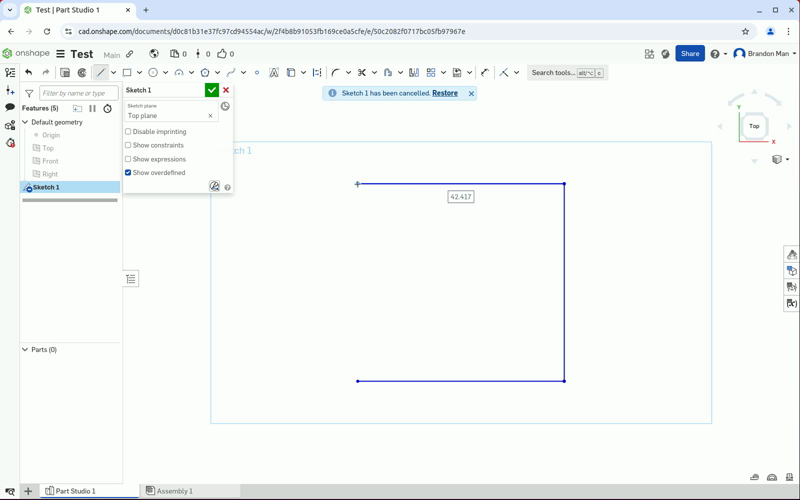
mouse_move(357, 381)
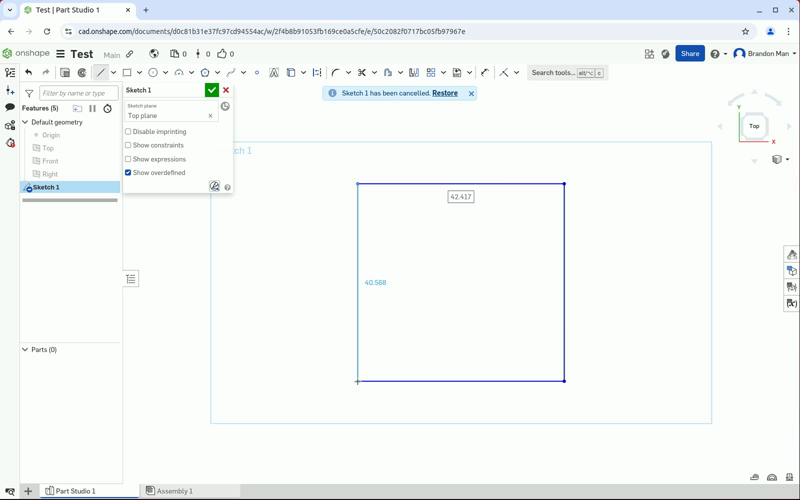
key_up(shift)
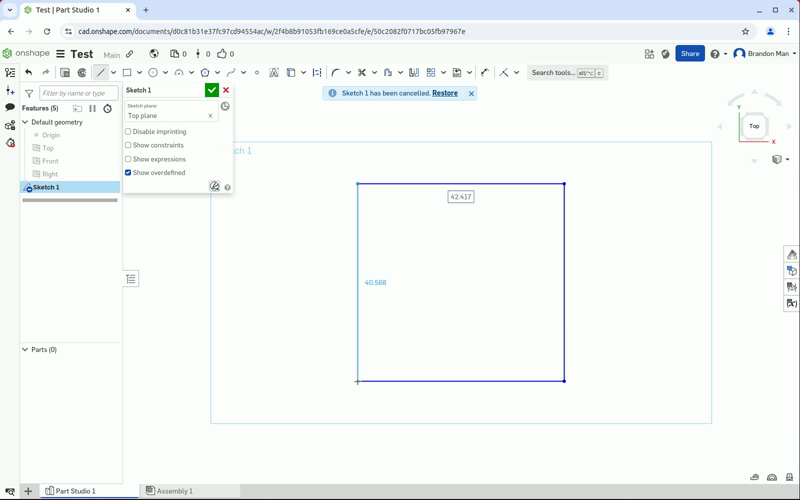
click(357, 381)
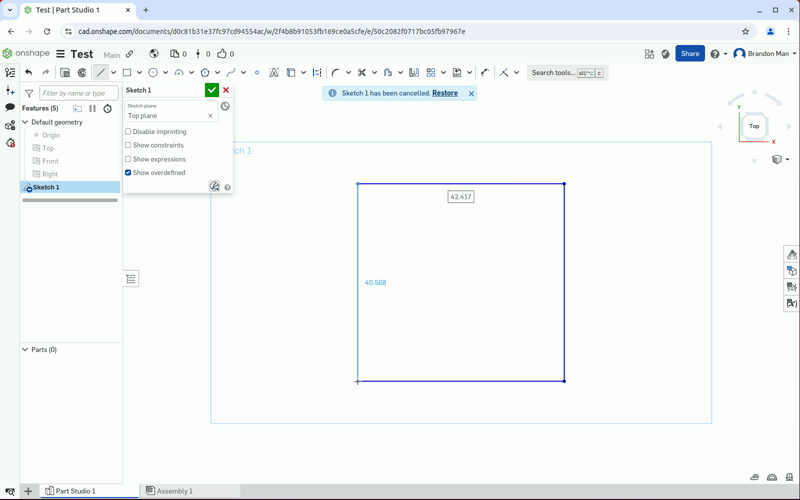
key(esc)
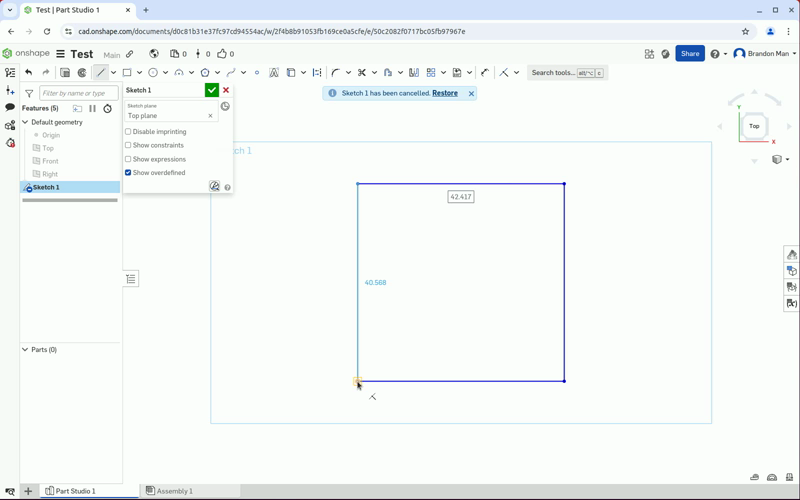
mouse_move(472, 352)
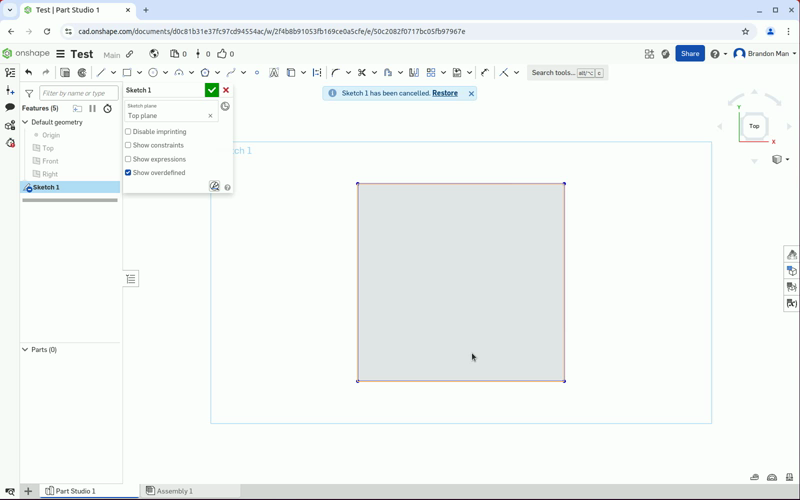
click(472, 352)
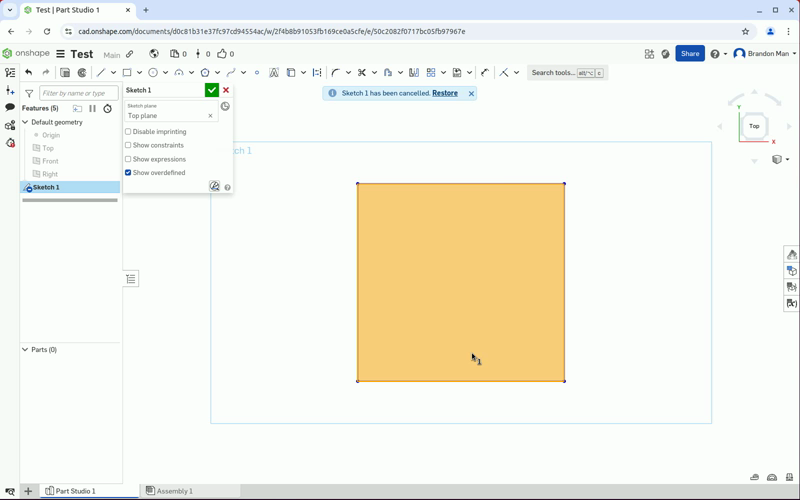
mouse_move(73, 352)
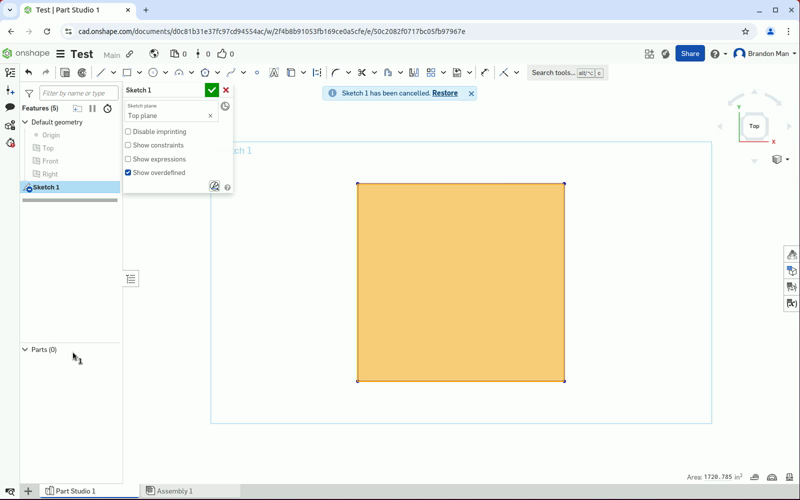
key(shift+y)
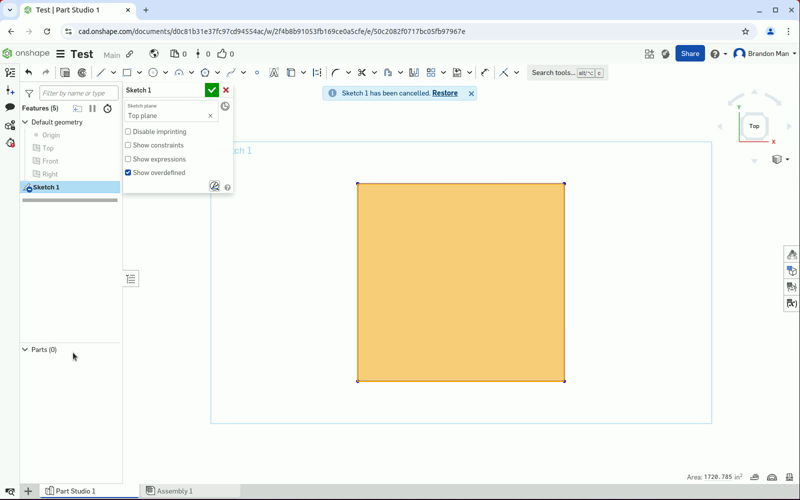
key(shift+e)
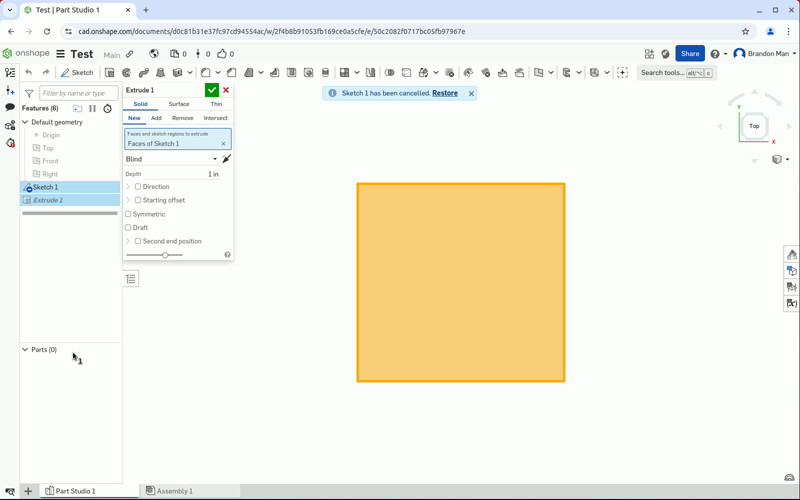
mouse_move(143, 106)
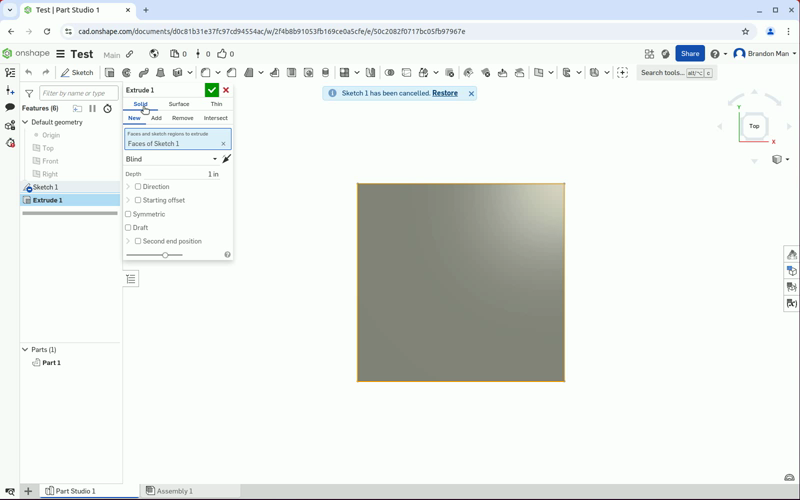
click(143, 106)
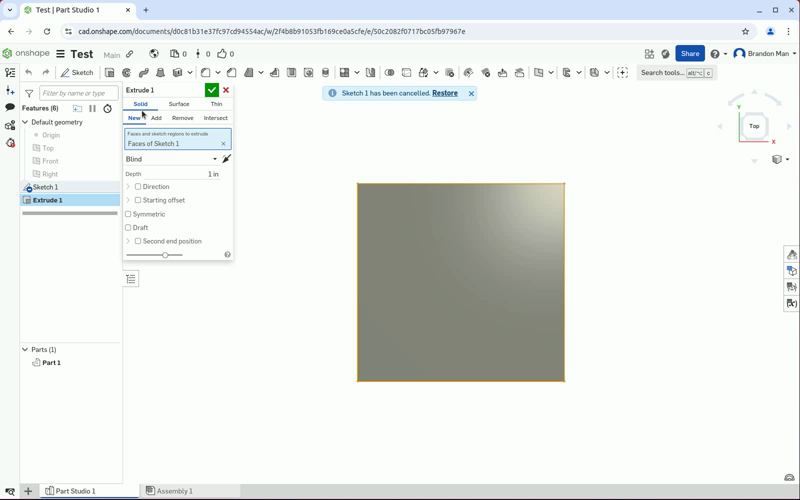
mouse_move(137, 120)
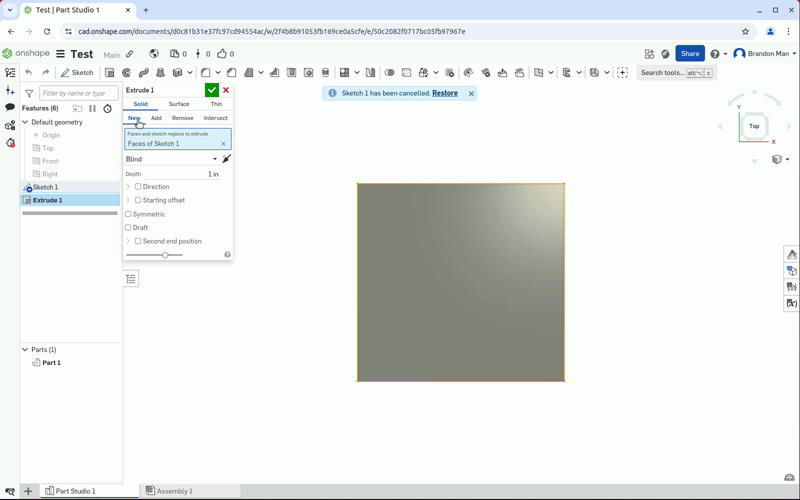
click(137, 120)
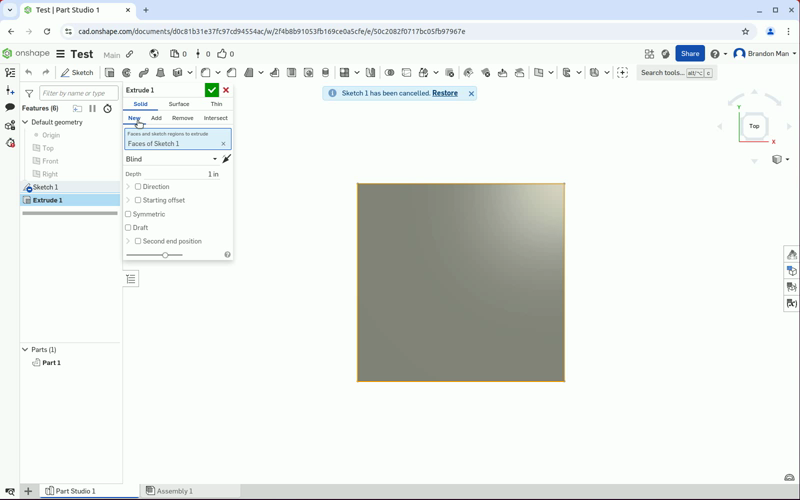
key(tab, 4)
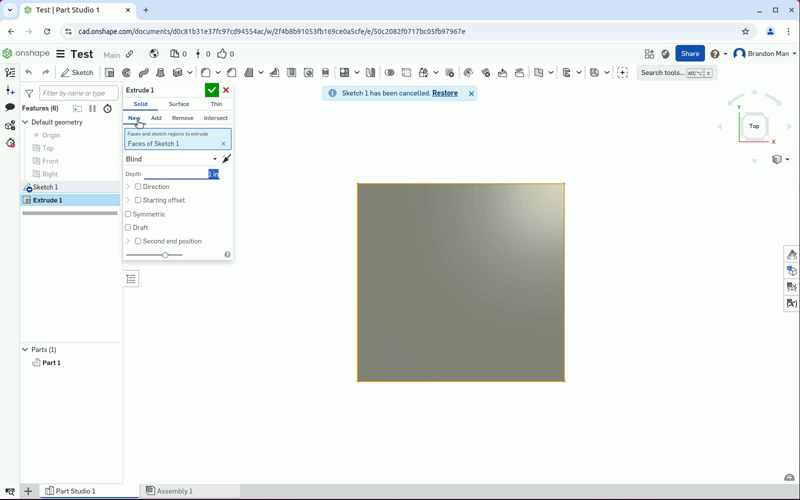
text(3.611)
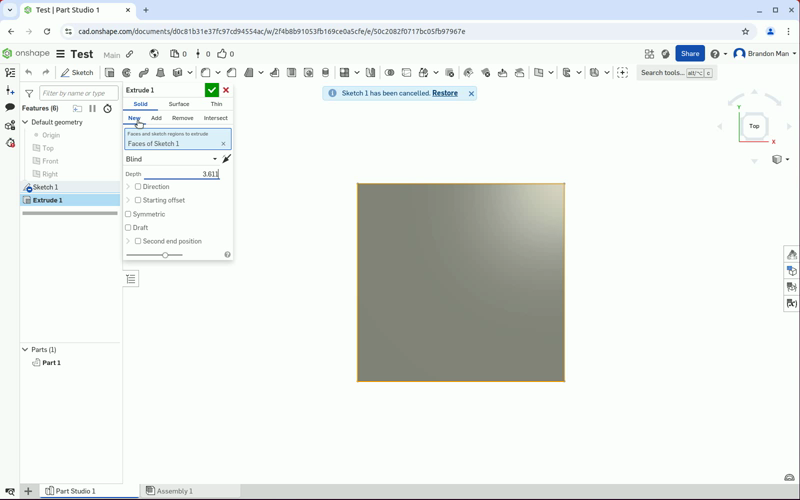
key(enter)
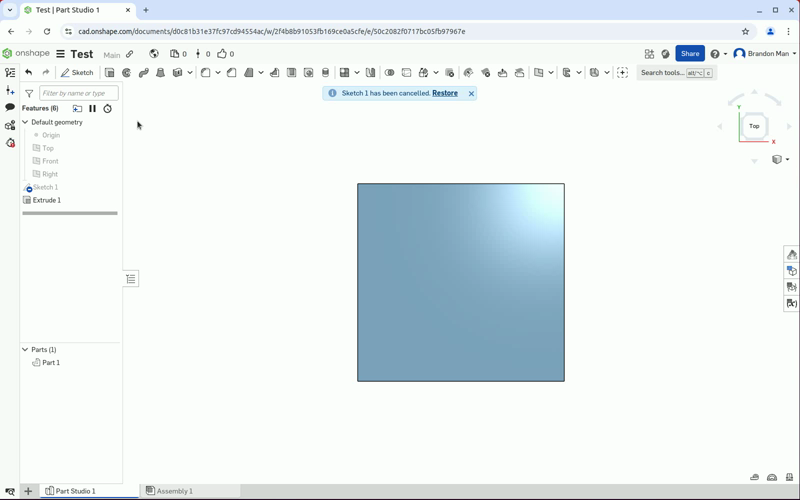
key(shift+h)
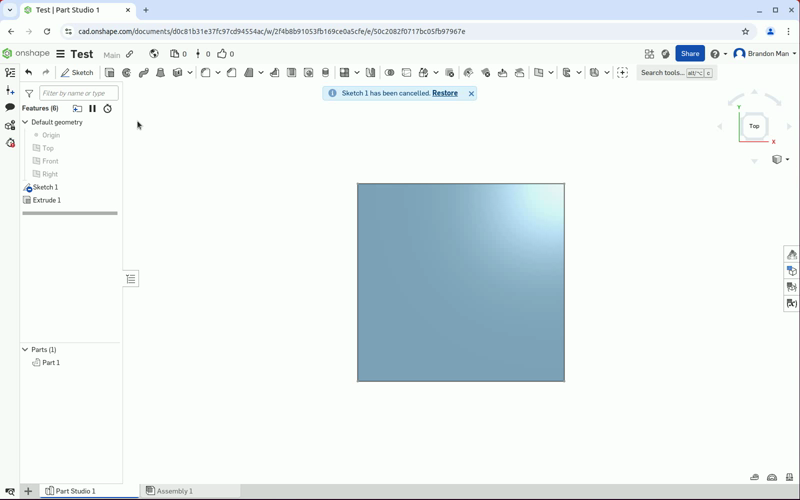
key(shift+h)
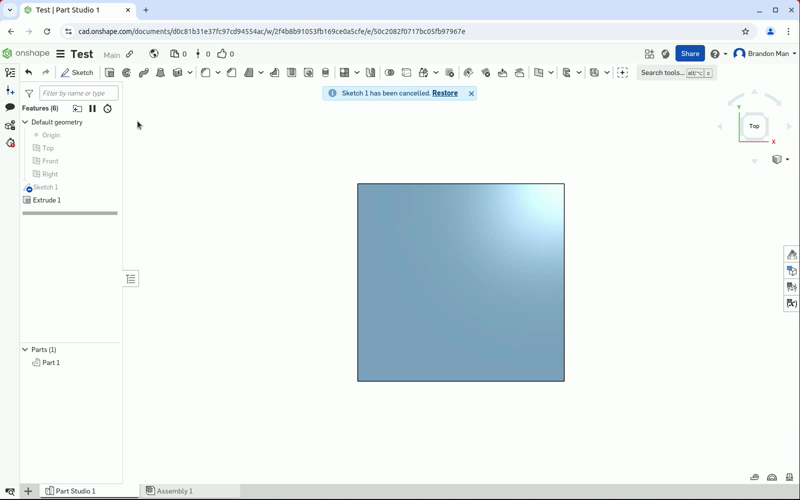
mouse_move(73, 189)
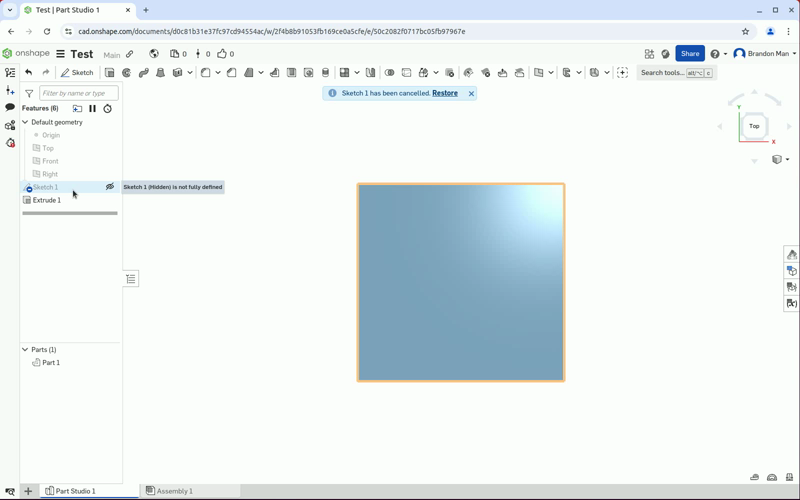
click(73, 189)
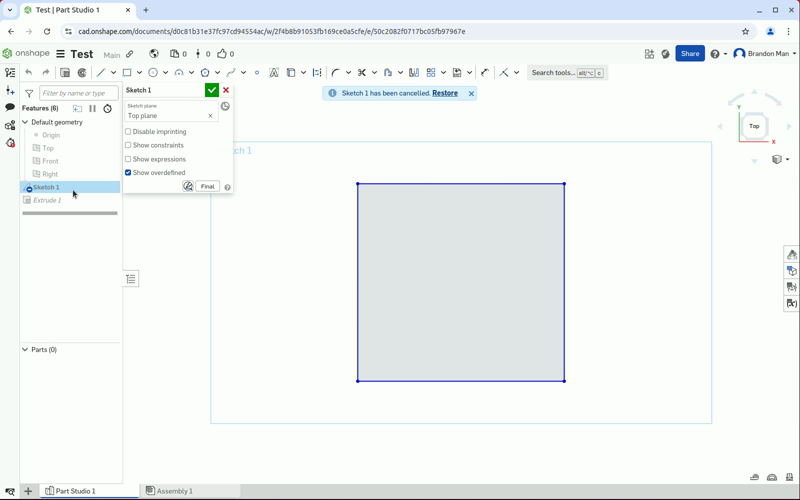
mouse_move(229, 92)
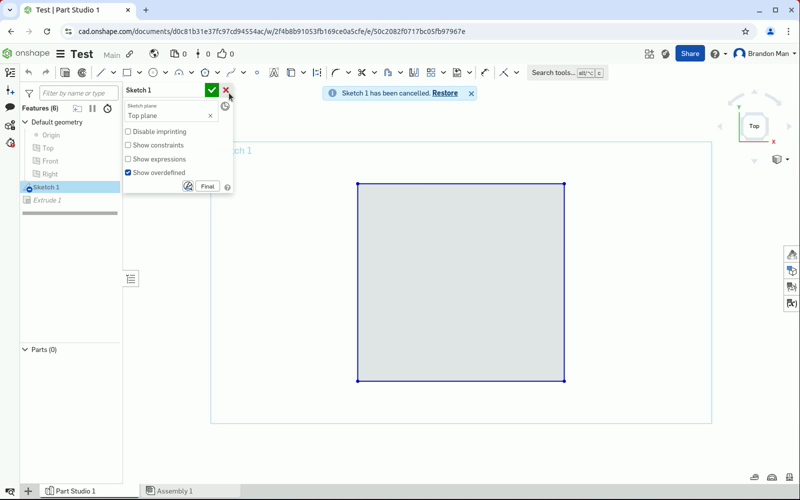
click(229, 92)
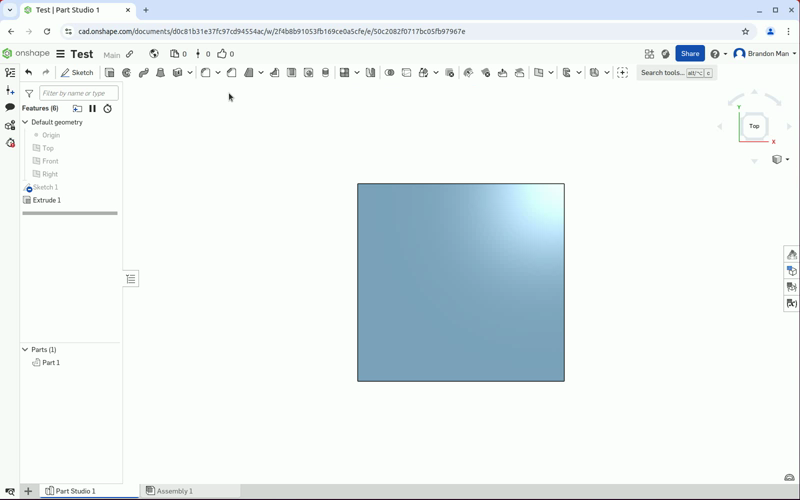
mouse_move(73, 352)
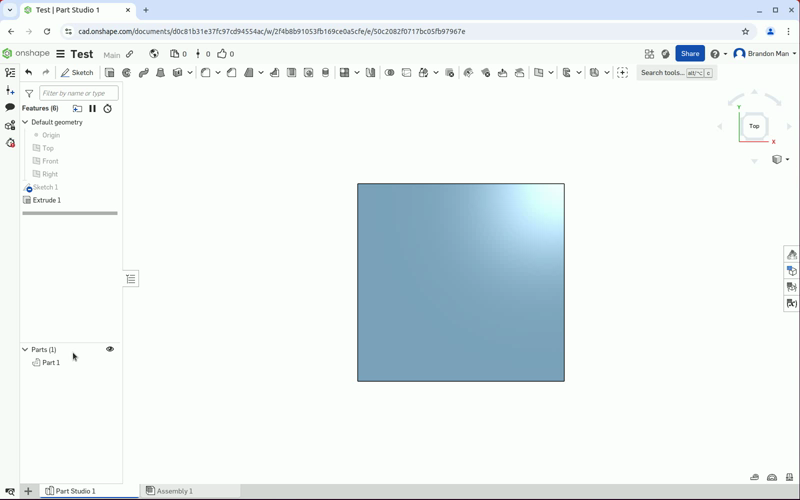
key(y)
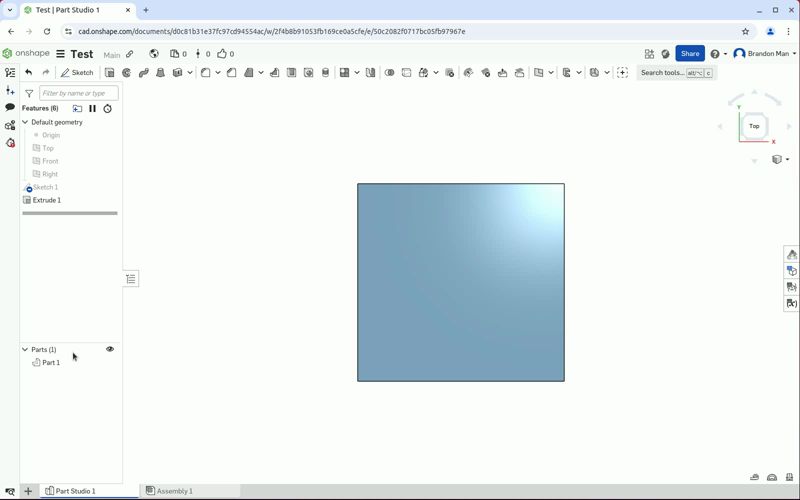
key(shift+p)
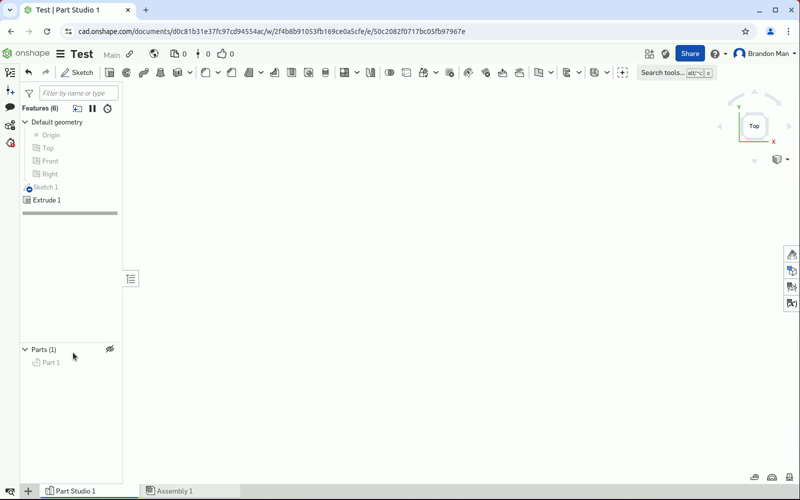
key(space)
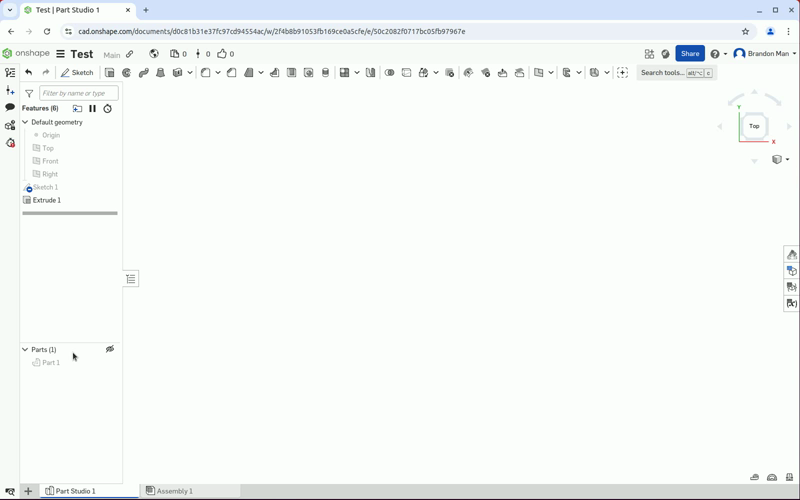
key_down(shift)
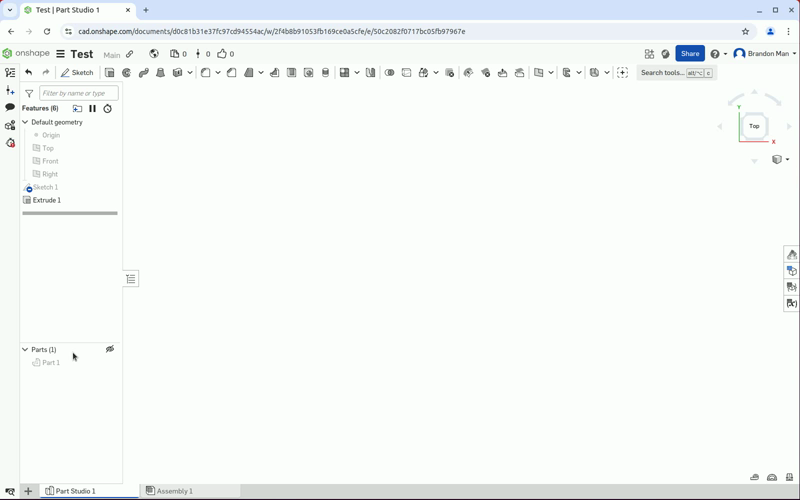
key(up)
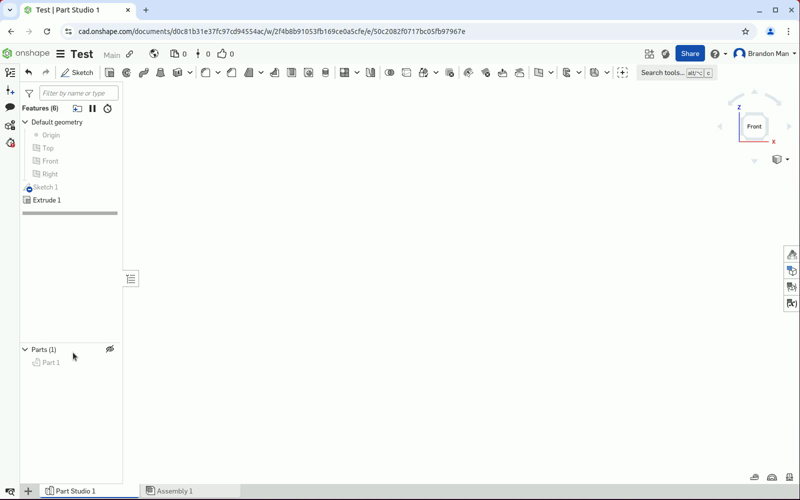
key_up(shift)
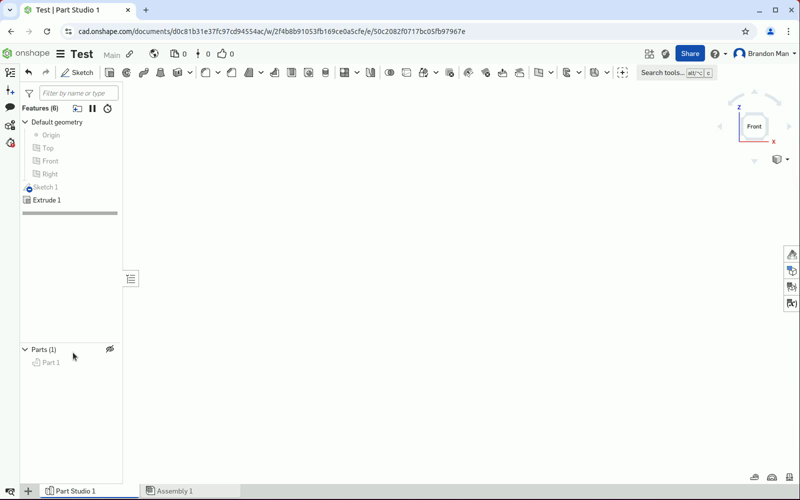
key(space)
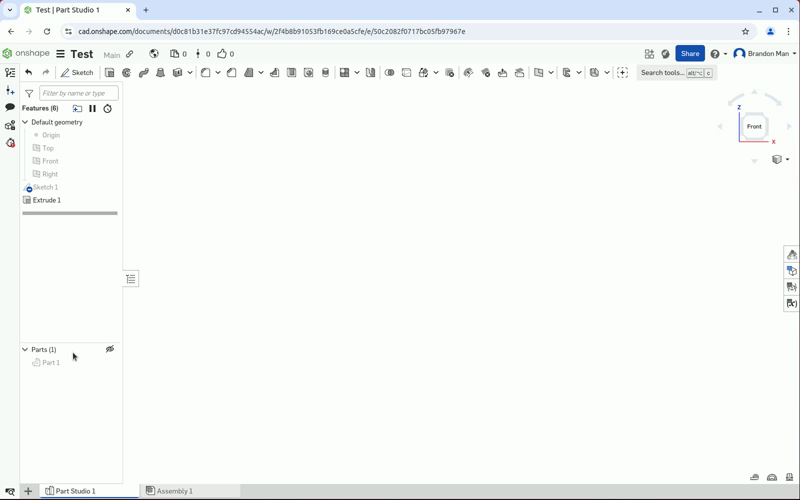
key_down(shift)
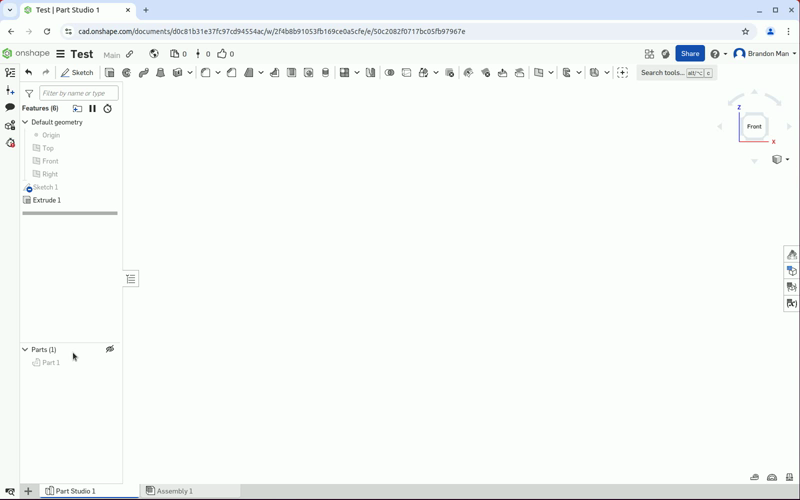
key(left)
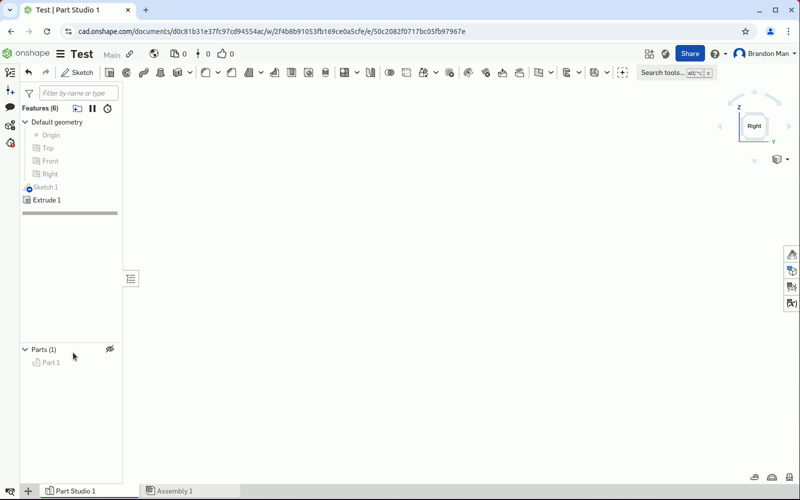
key_up(shift)
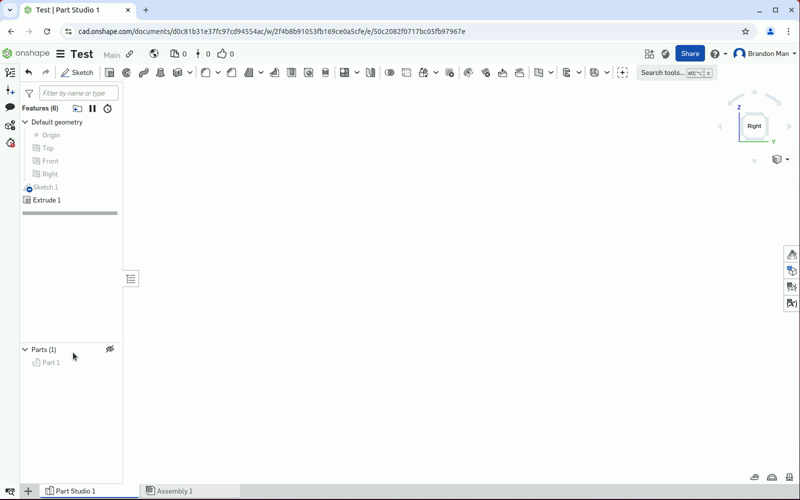
mouse_move(73, 352)
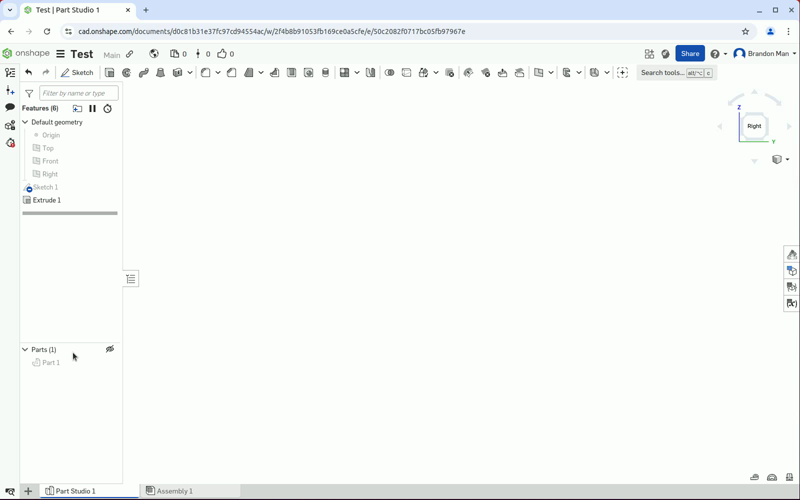
key(shift+y)
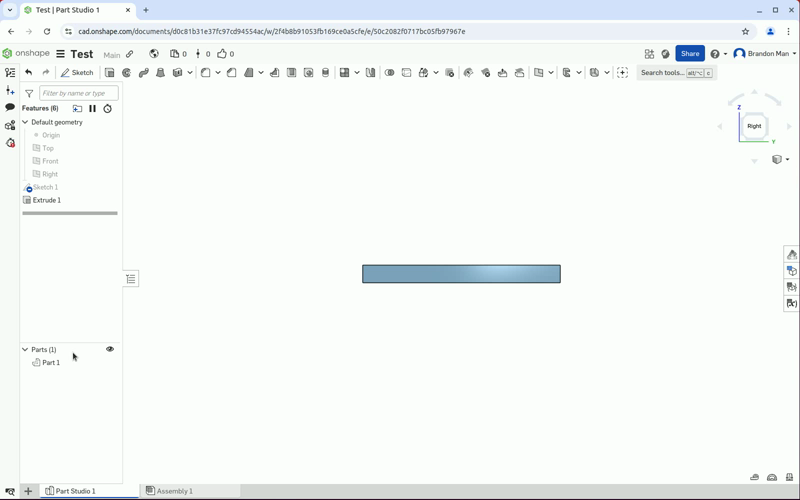
mouse_move(541, 75)
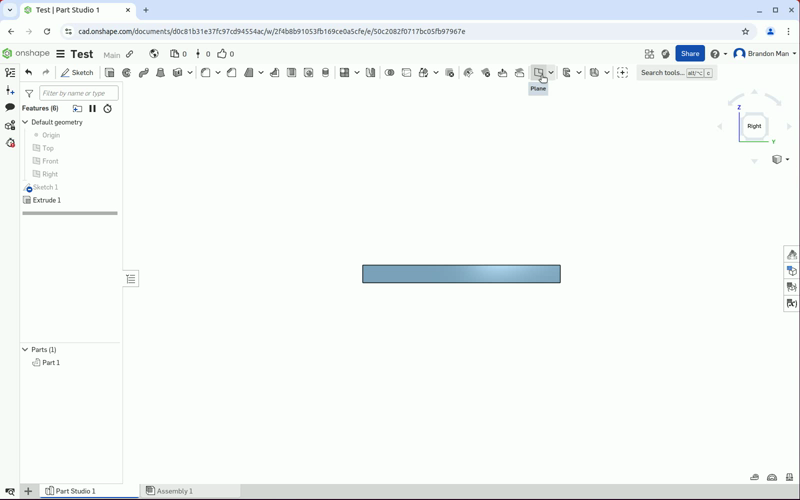
click(541, 75)
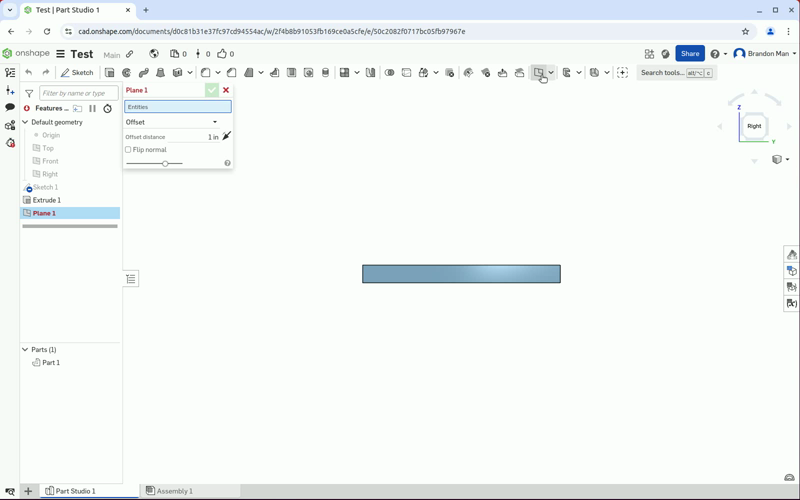
mouse_move(73, 176)
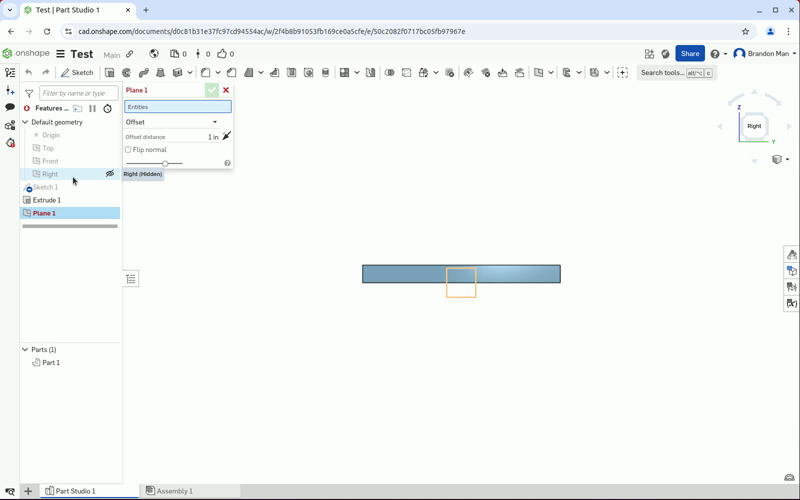
click(73, 176)
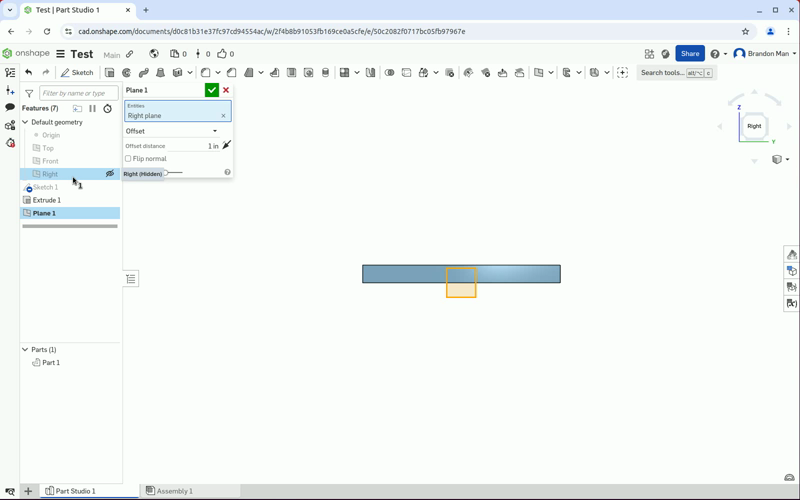
key(tab, 2)
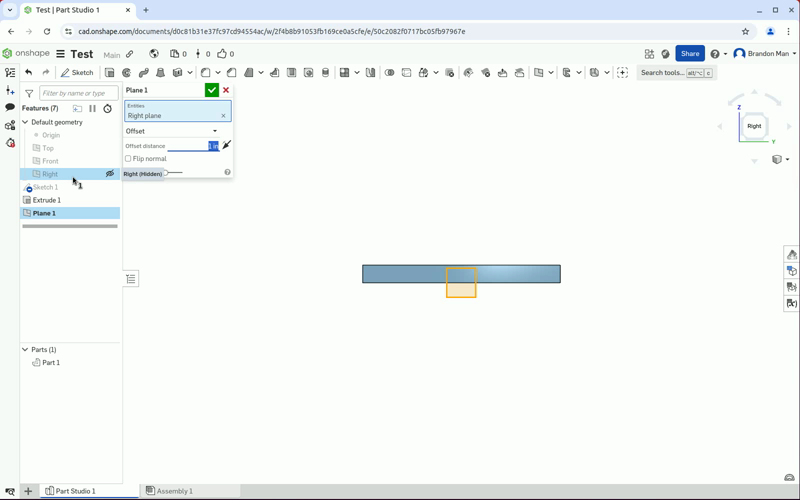
text(21.198)
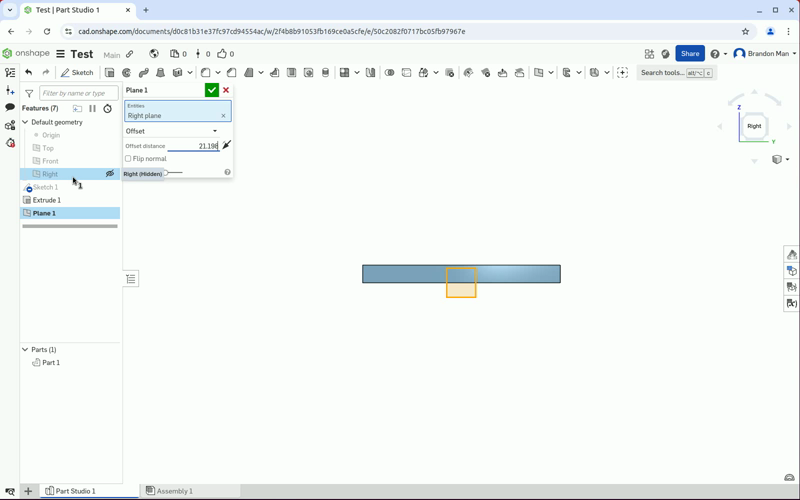
key(enter, 2)
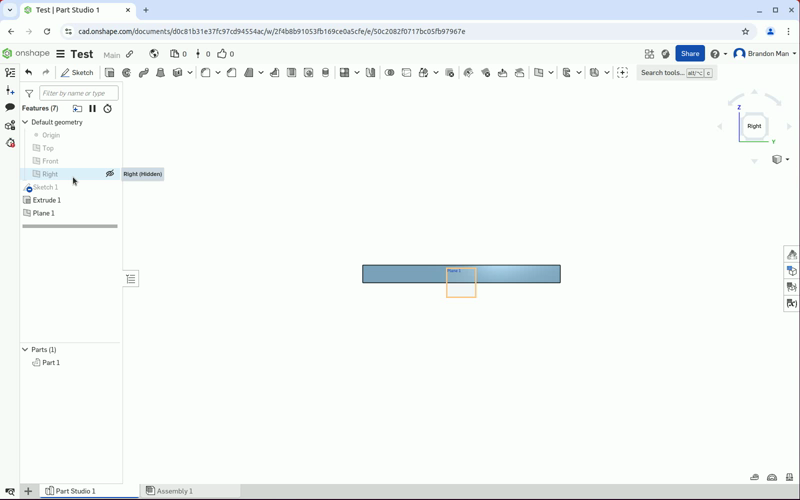
key(shift+s)
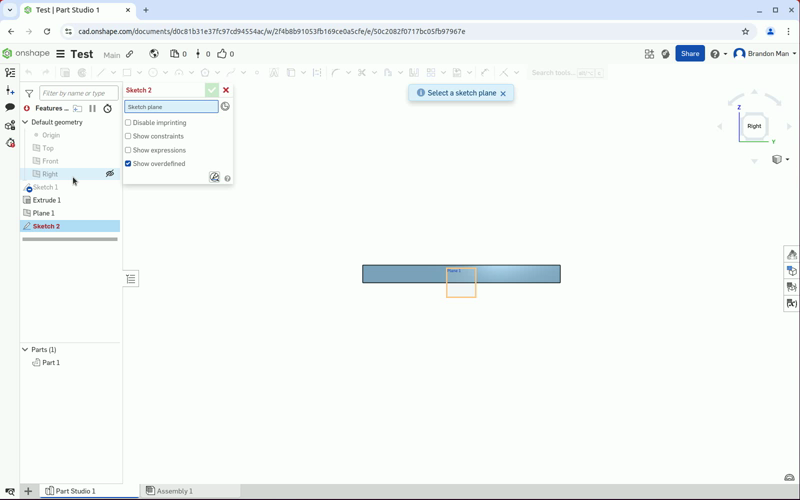
mouse_move(73, 215)
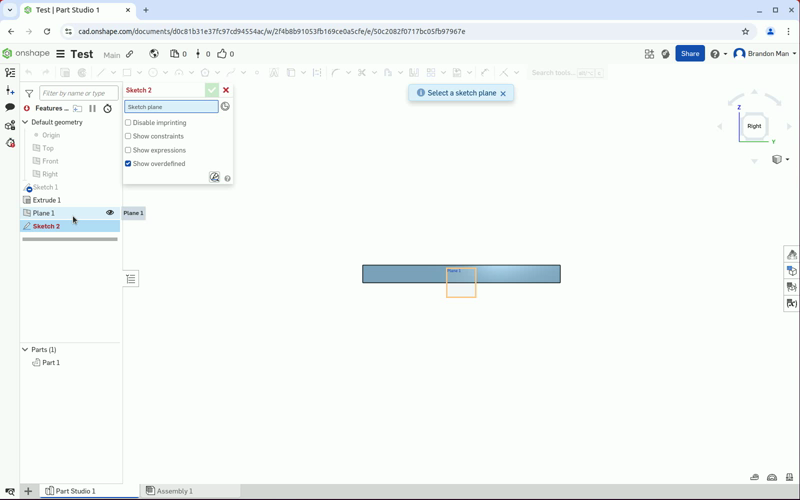
click(73, 215)
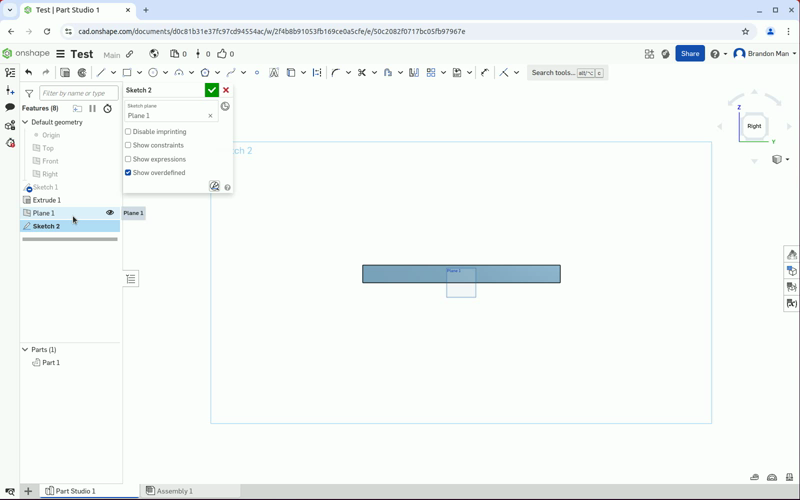
mouse_move(73, 352)
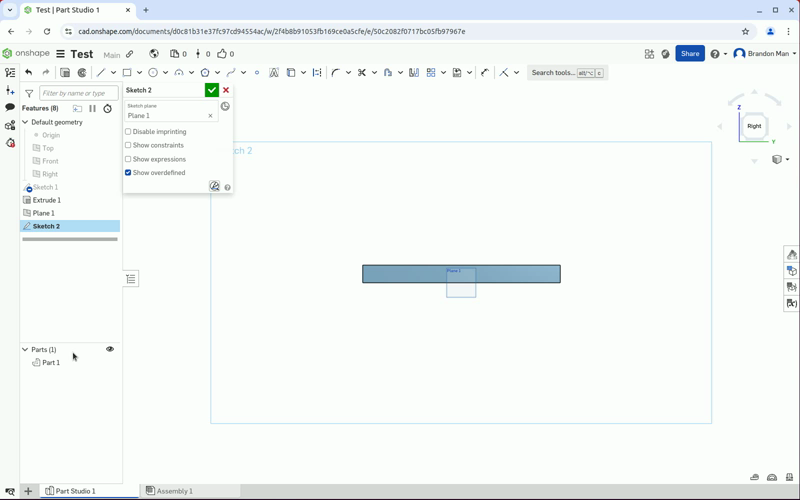
key(y)
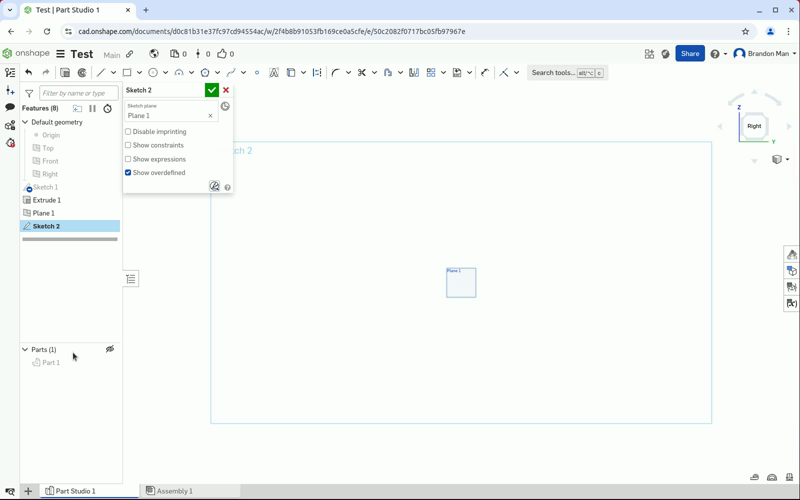
key(l)
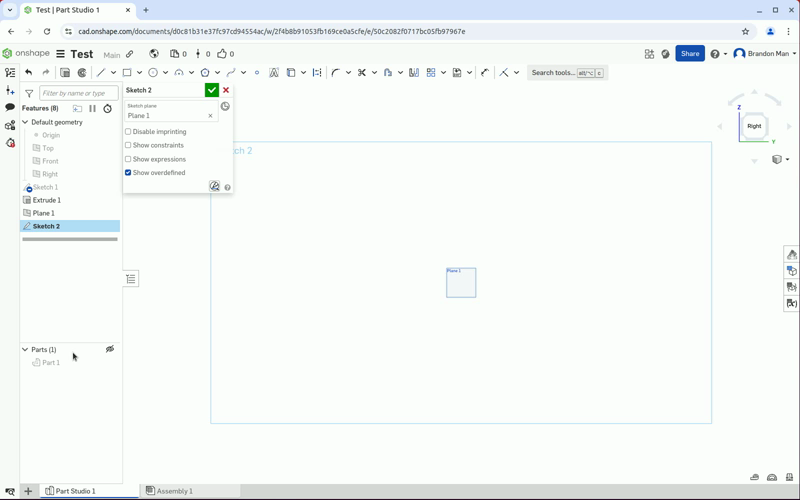
key_down(shift)
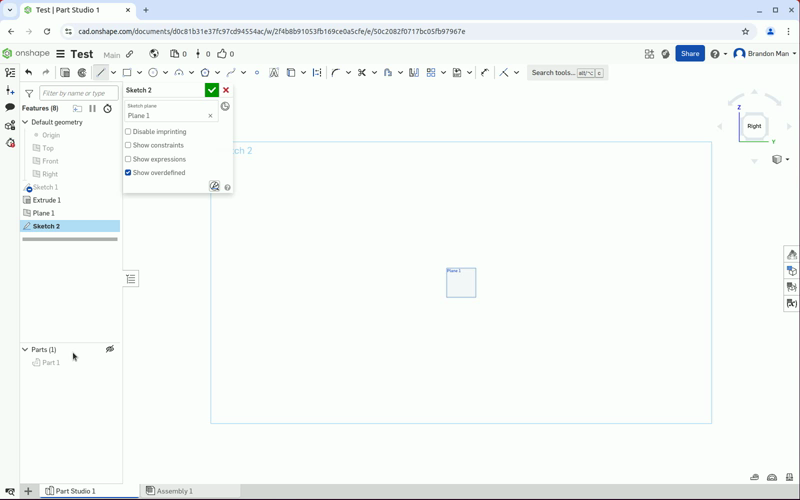
mouse_move(362, 278)
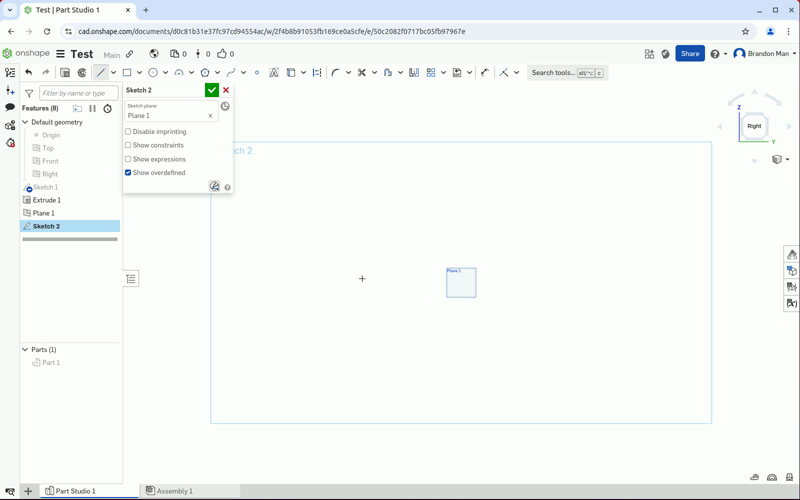
click(362, 278)
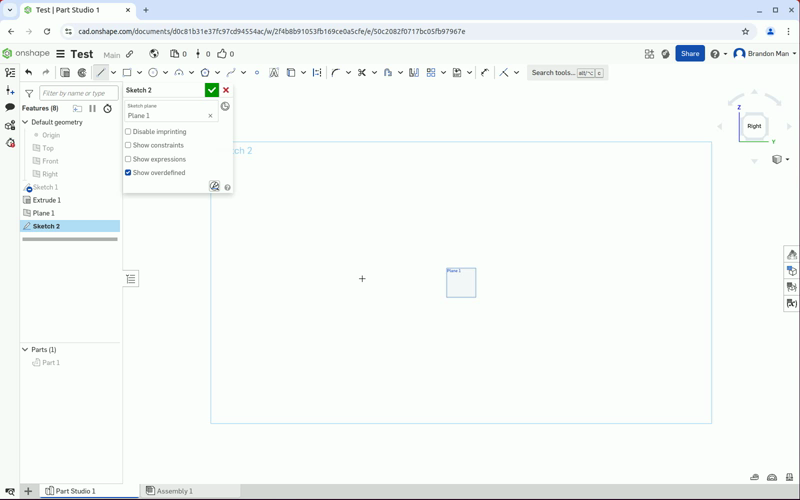
key_up(shift)
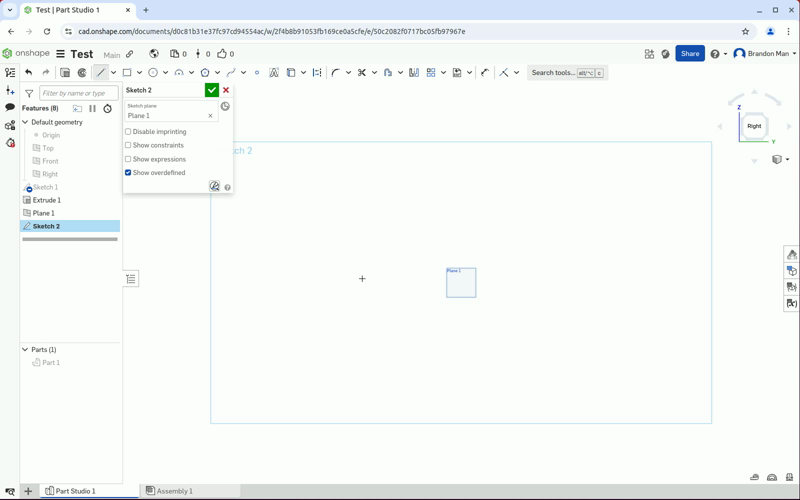
key_down(shift)
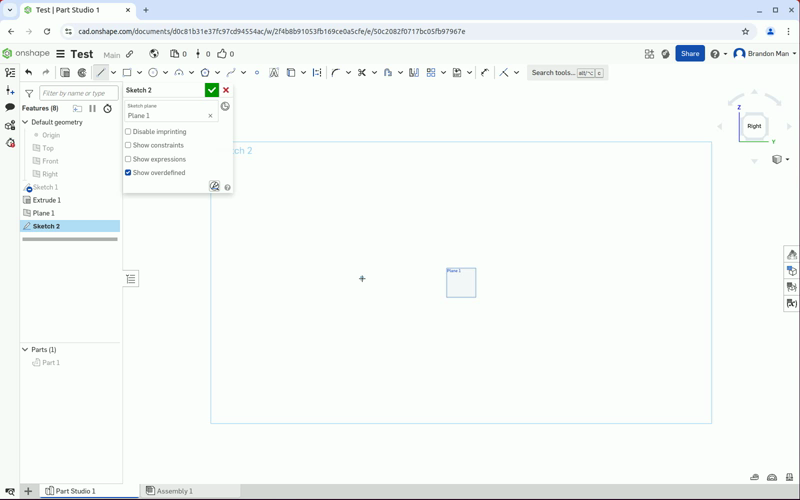
mouse_move(559, 278)
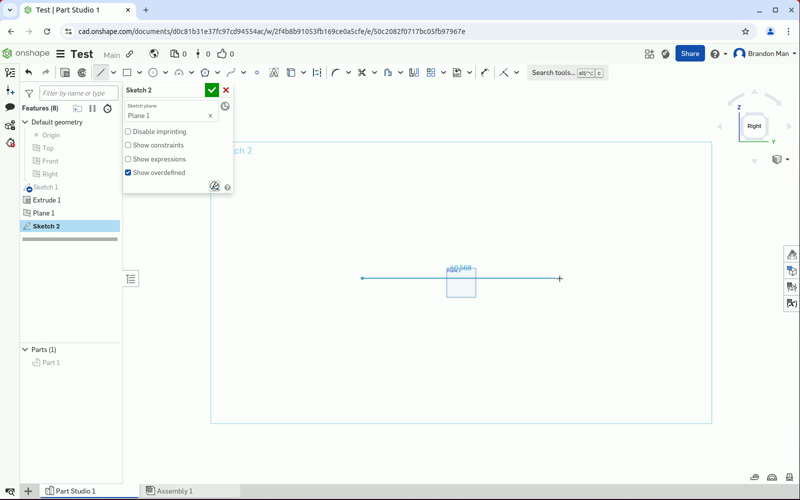
click(559, 278)
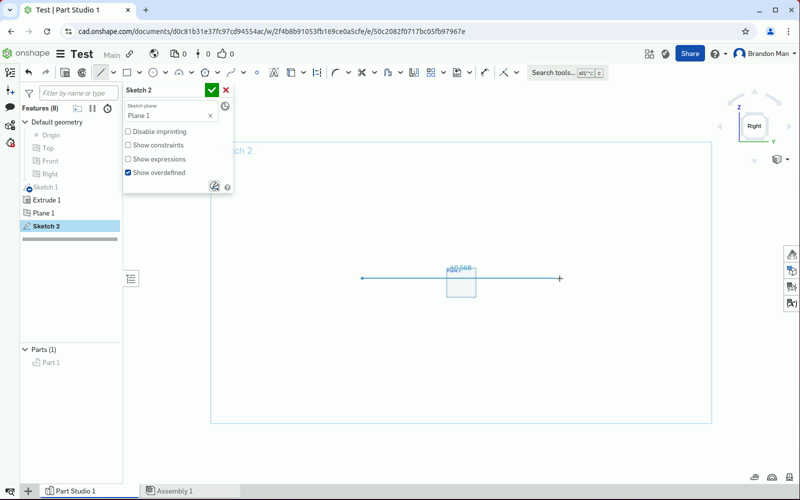
key_up(shift)
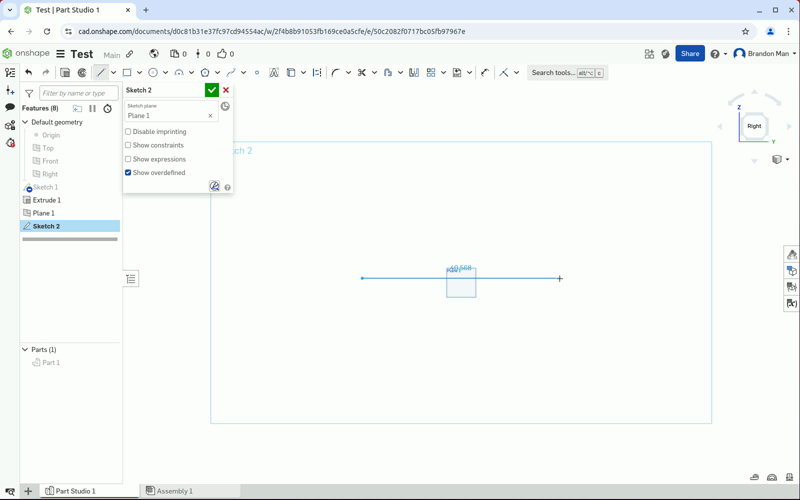
key_down(shift)
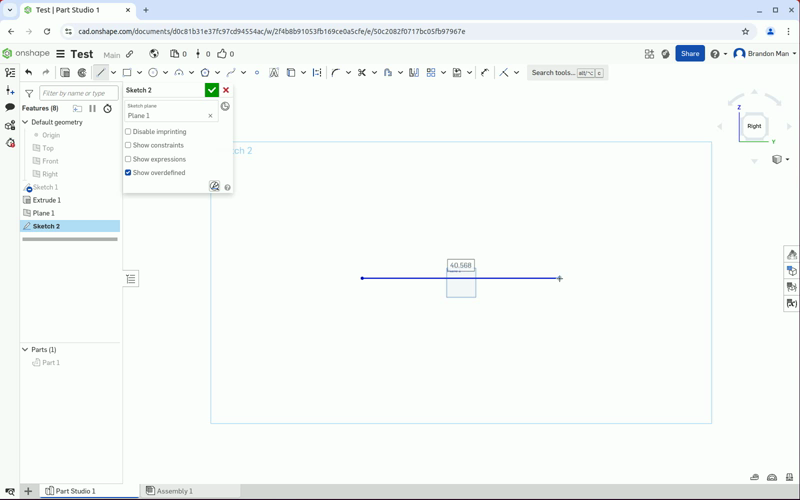
mouse_move(589, 278)
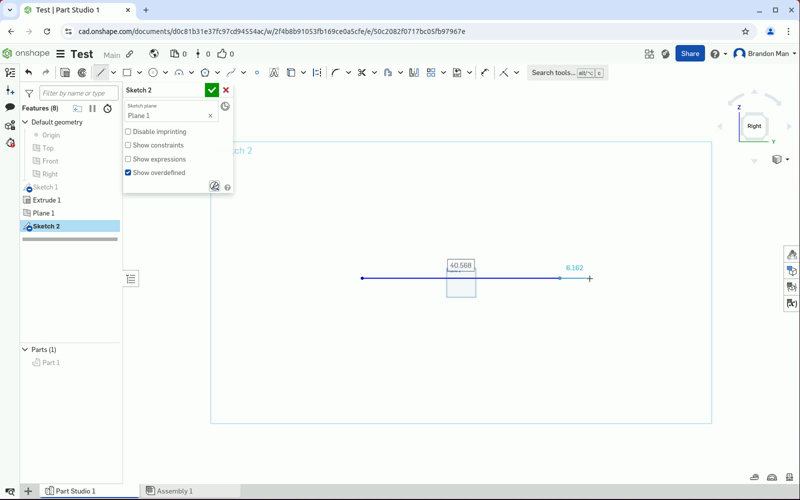
mouse_move(559, 270)
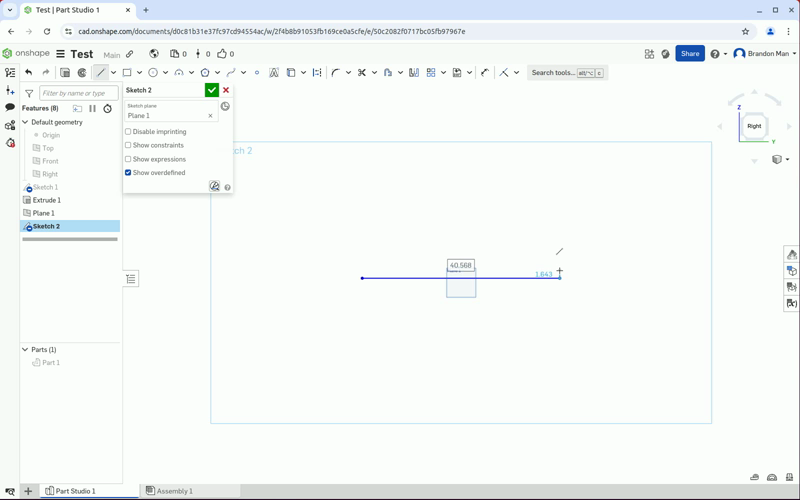
click(559, 270)
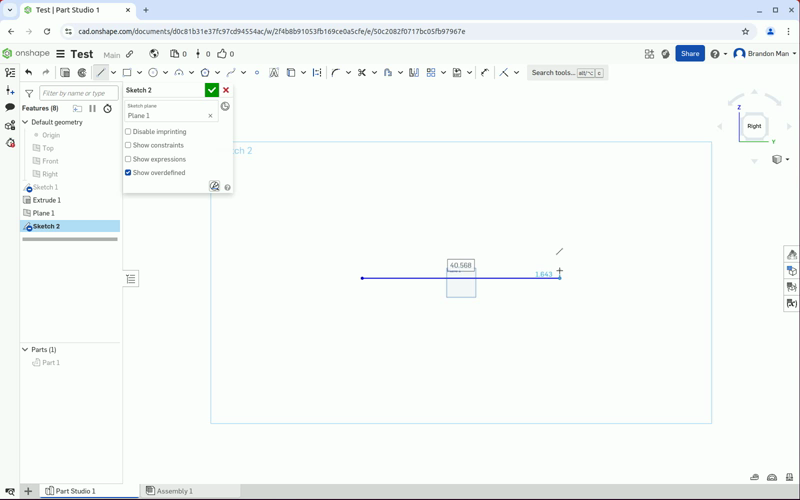
key_up(shift)
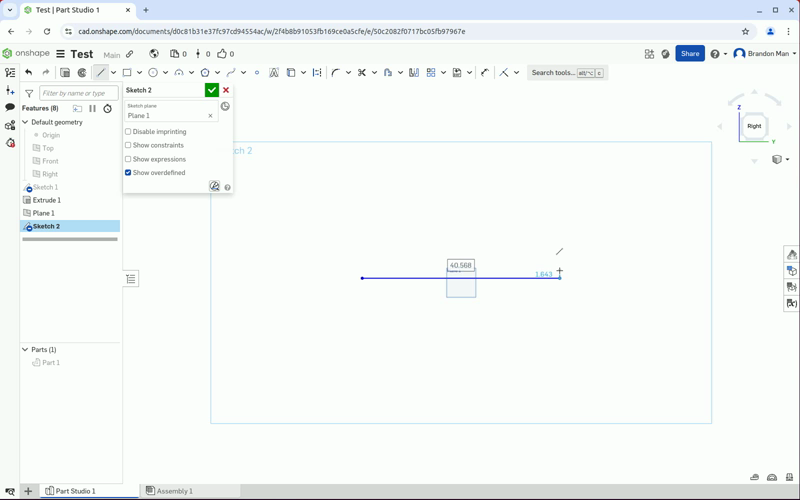
key_down(shift)
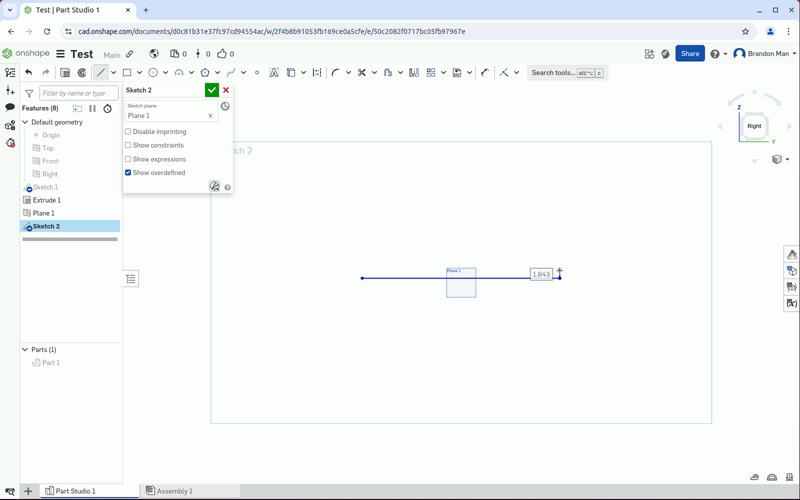
mouse_move(362, 270)
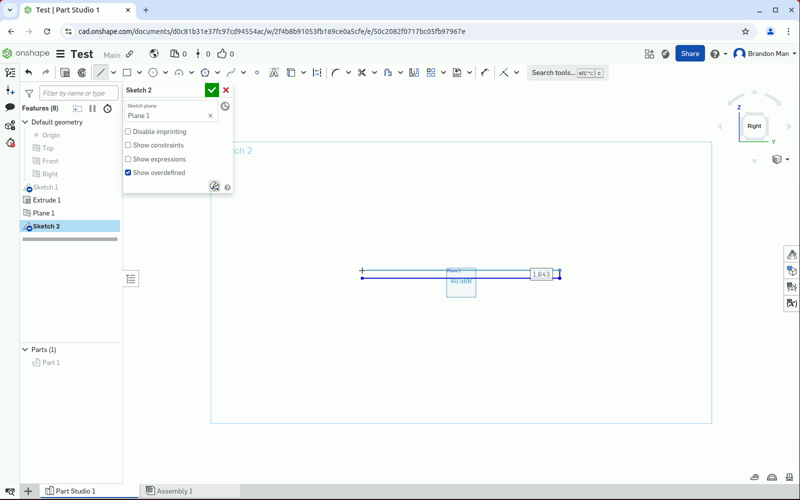
click(362, 270)
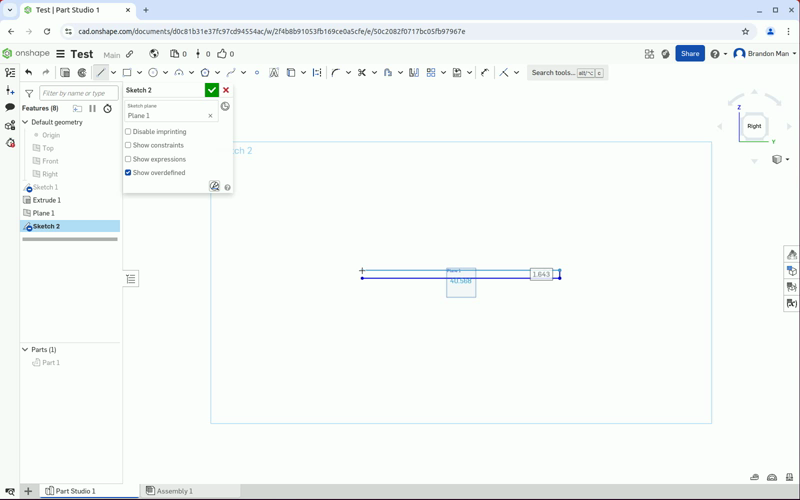
key_up(shift)
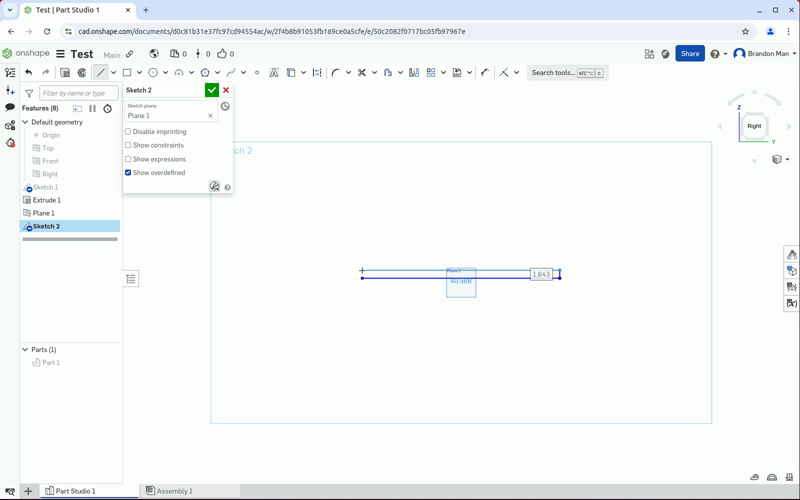
mouse_move(392, 270)
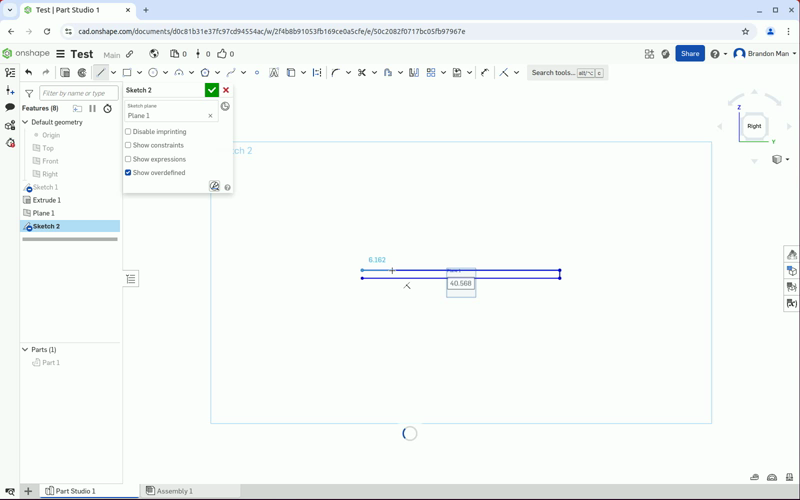
key_down(shift)
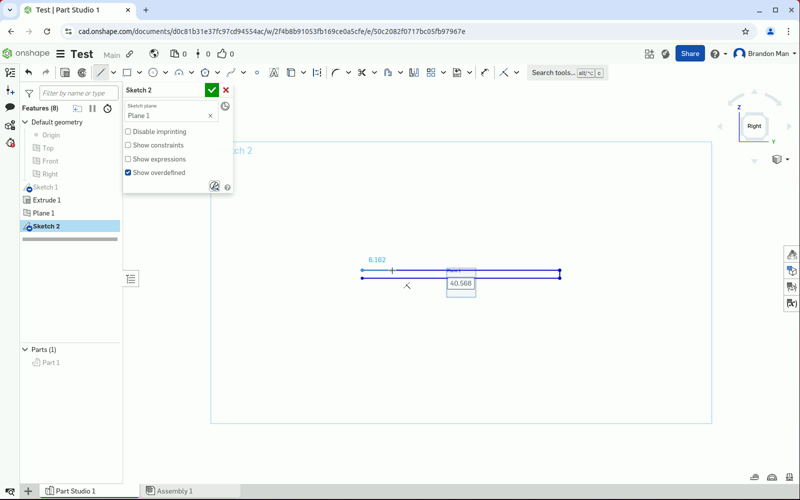
mouse_move(362, 278)
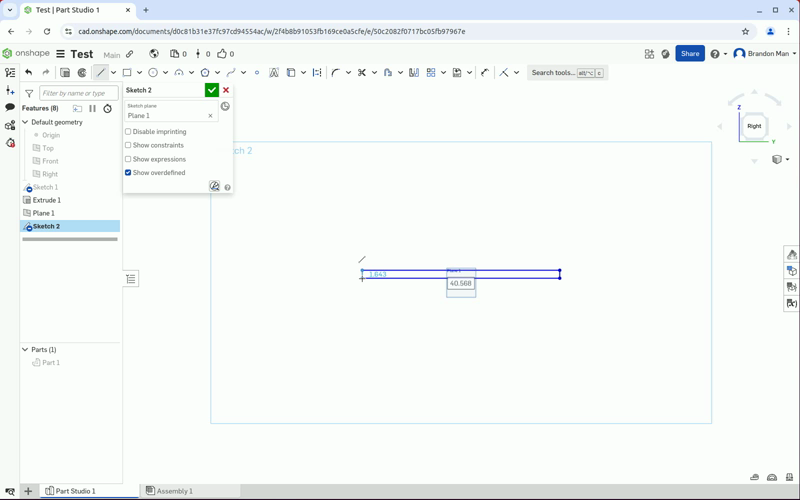
key_up(shift)
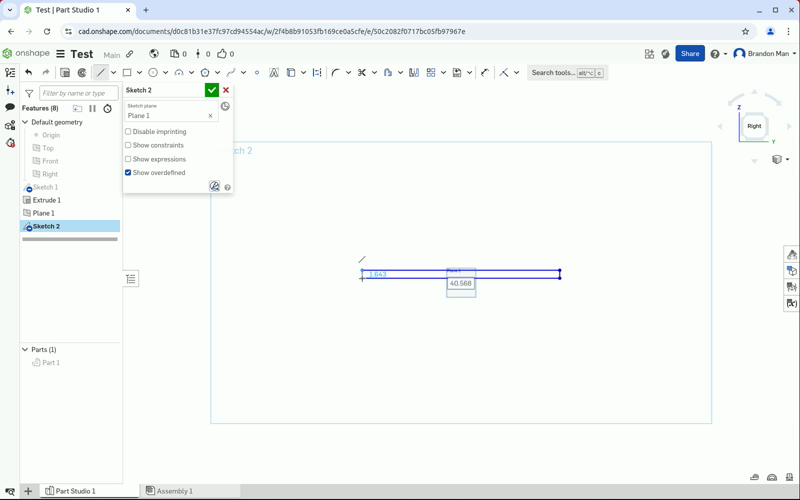
click(362, 278)
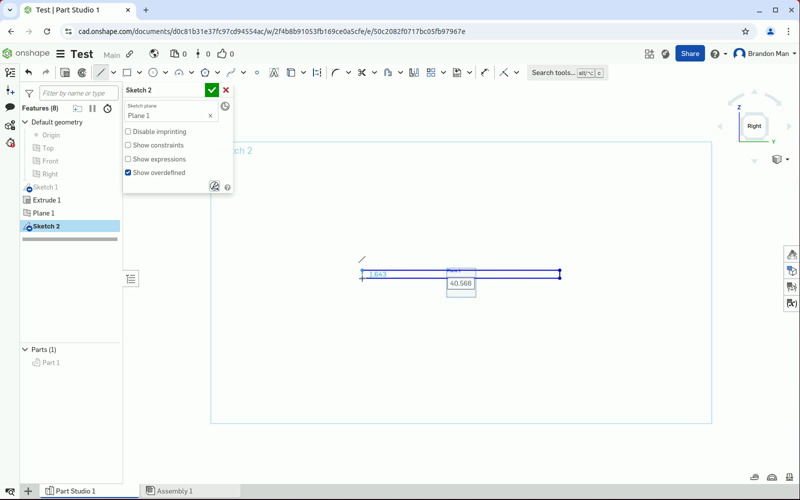
key(esc)
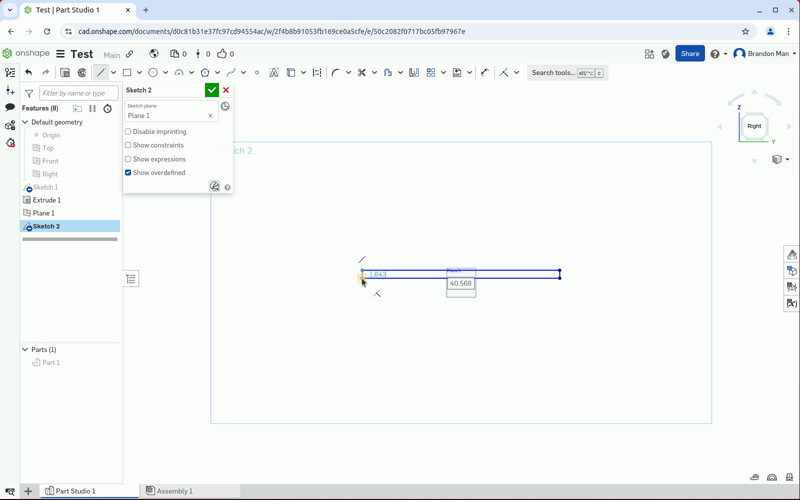
mouse_move(496, 275)
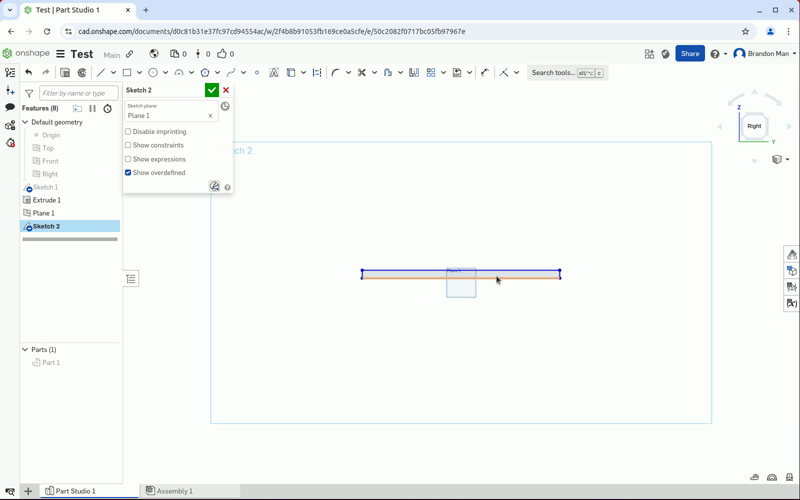
scroll(6)
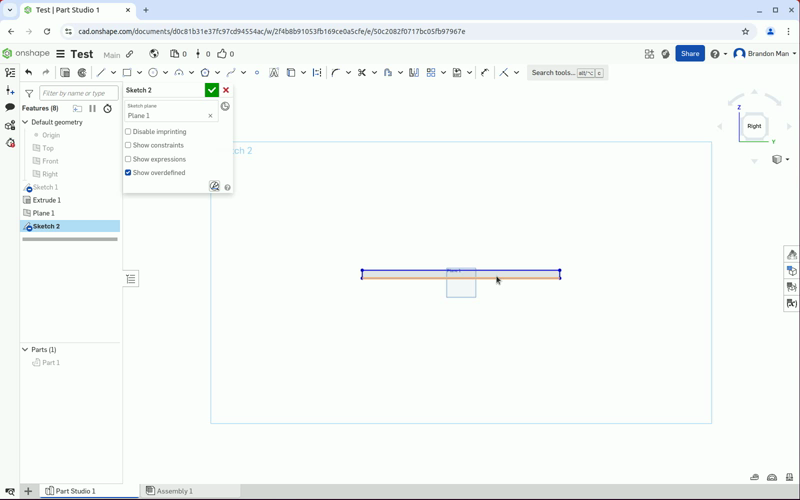
scroll(6)
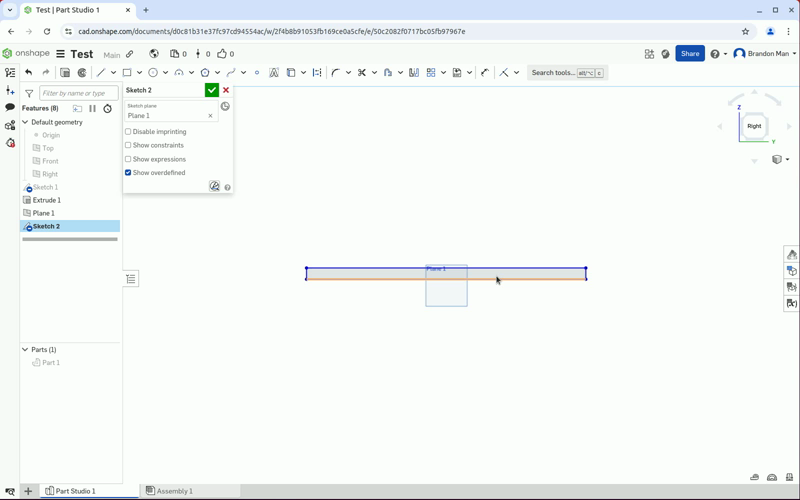
scroll(6)
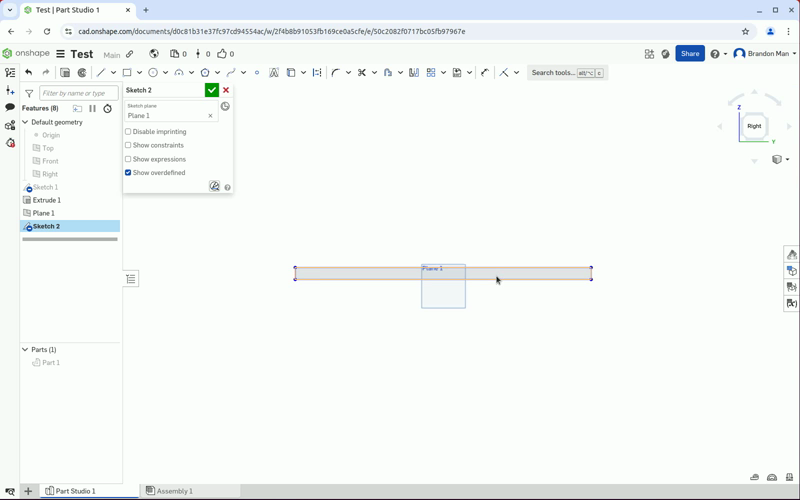
scroll(6)
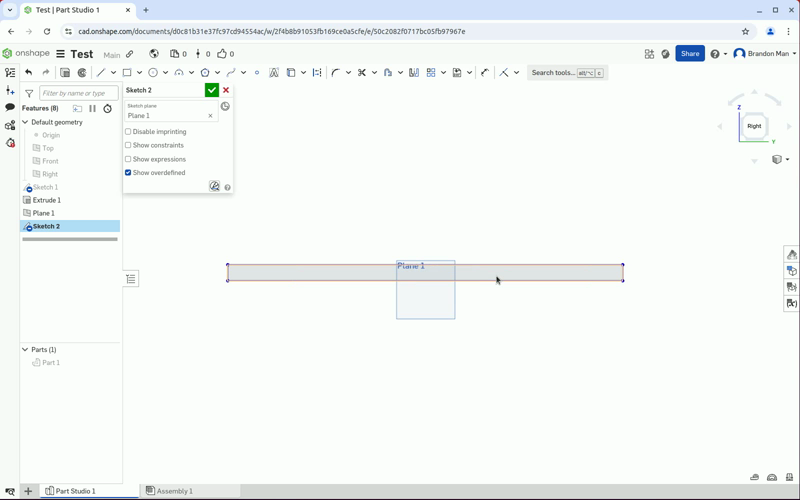
scroll(6)
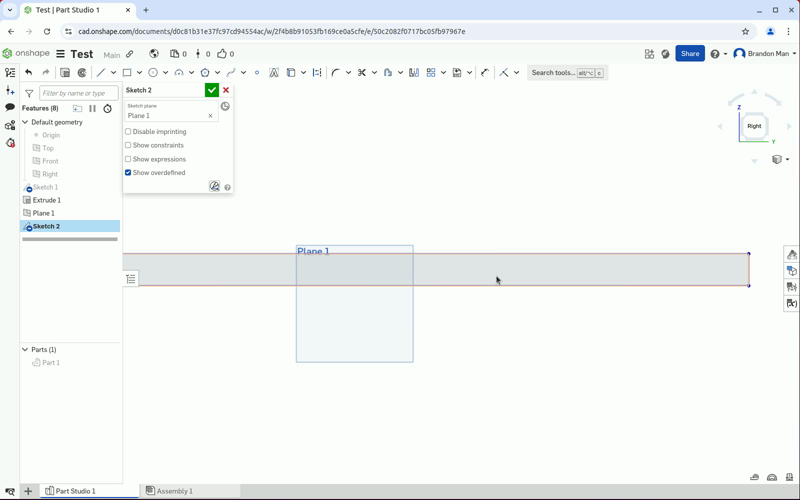
scroll(6)
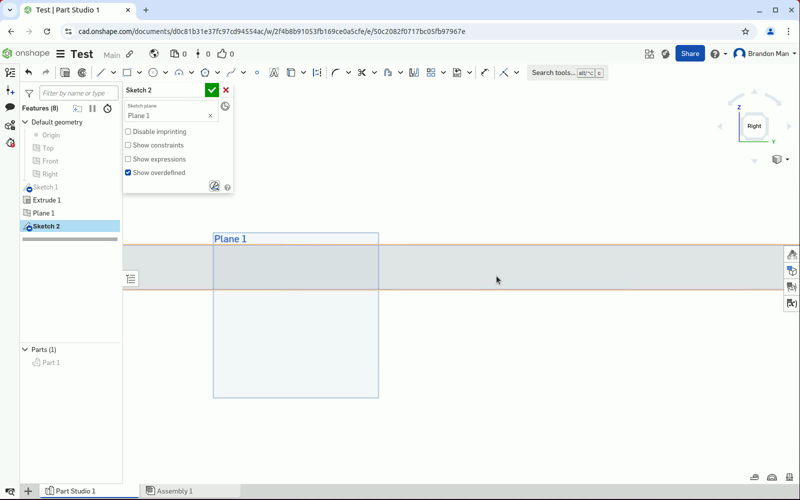
scroll(6)
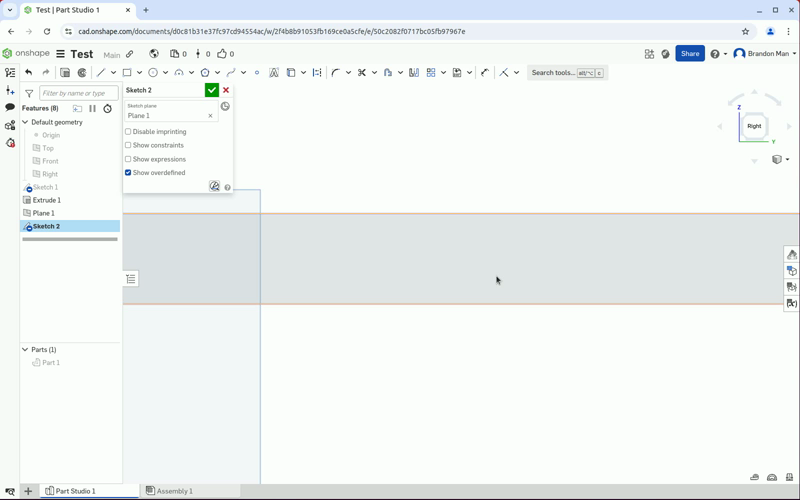
click(496, 275)
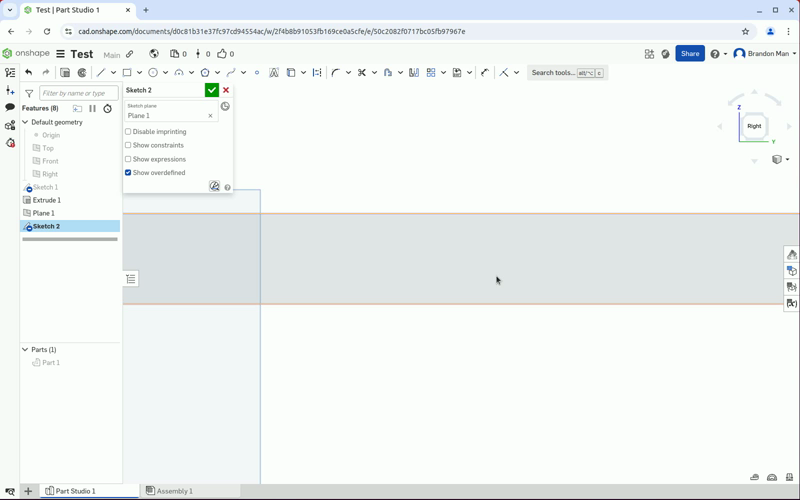
scroll(-6)
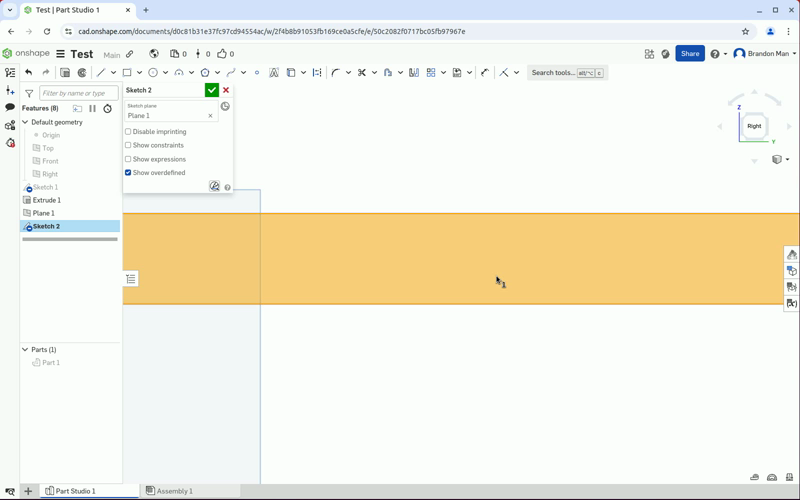
scroll(-6)
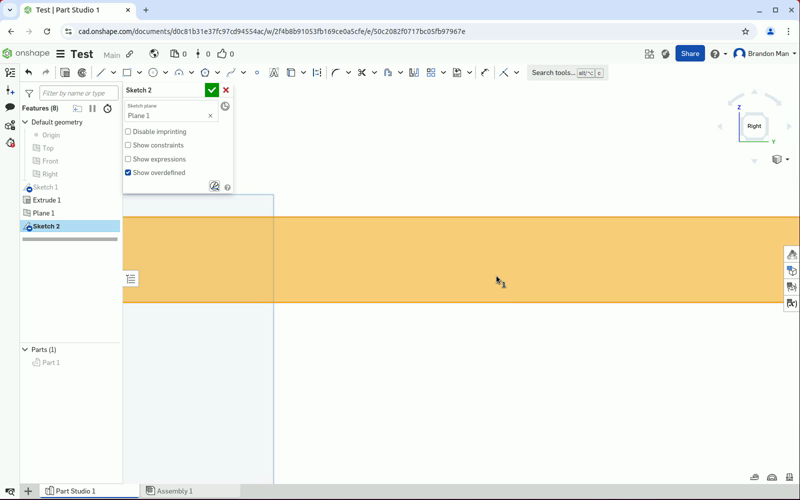
scroll(-6)
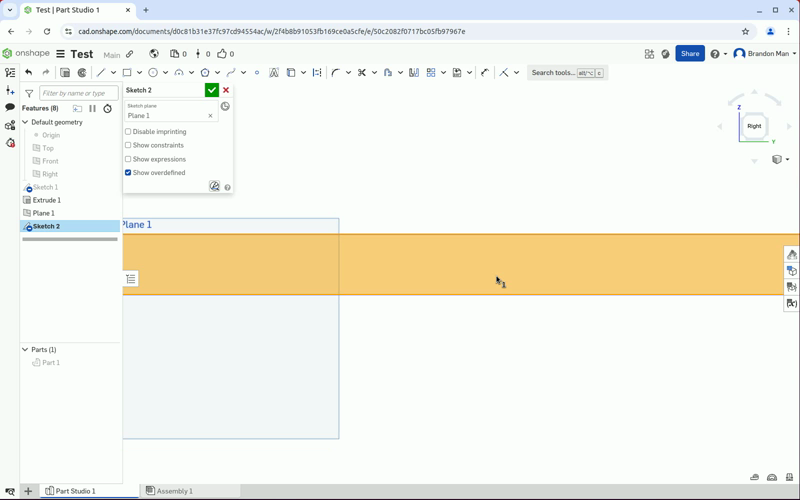
scroll(-6)
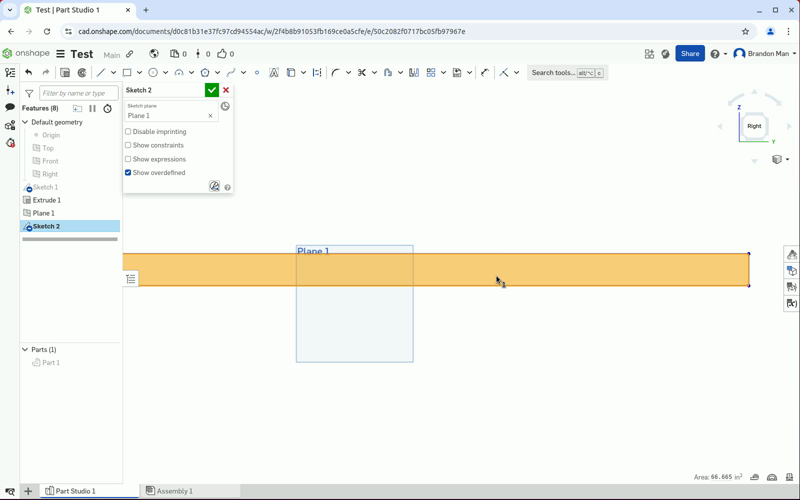
scroll(-6)
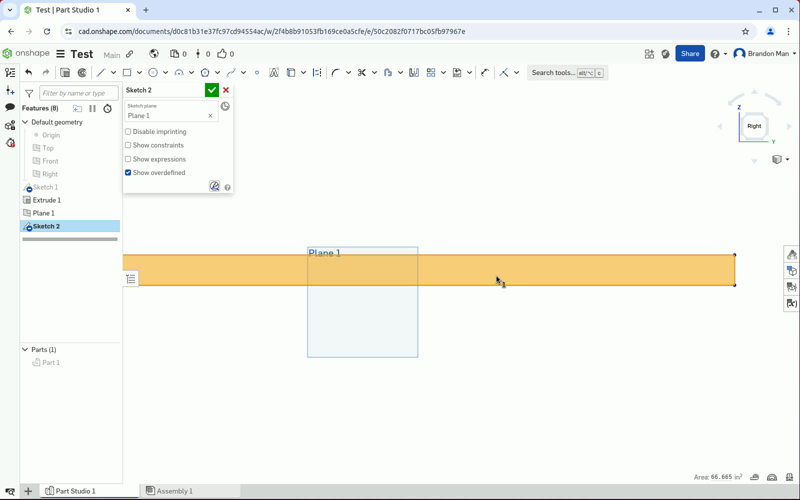
scroll(-6)
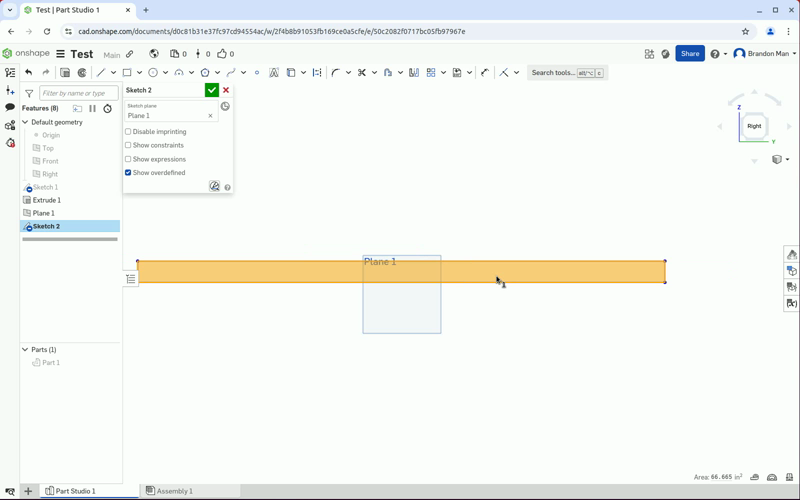
scroll(-6)
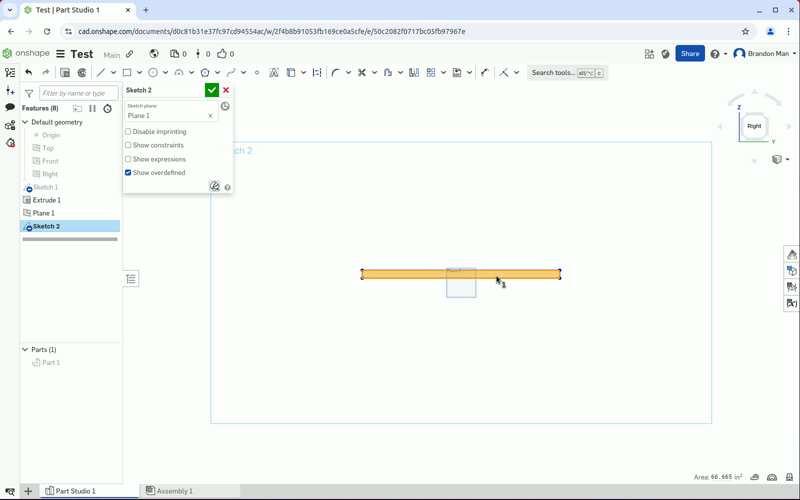
mouse_move(73, 352)
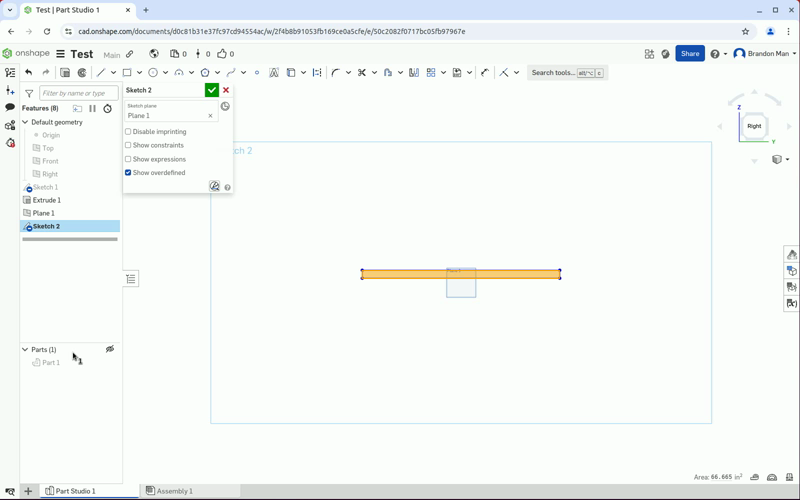
key(shift+y)
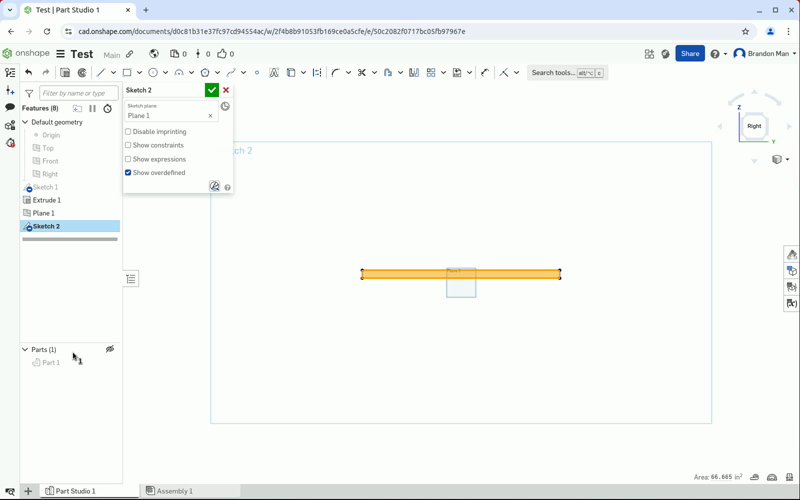
key(shift+e)
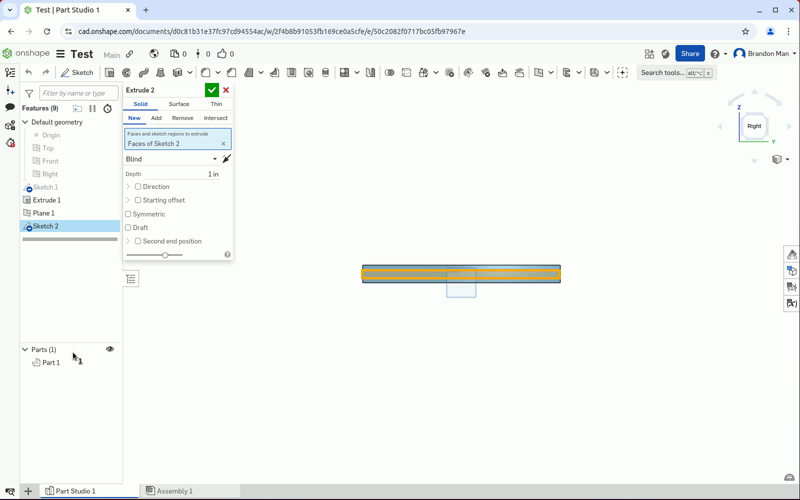
mouse_move(143, 106)
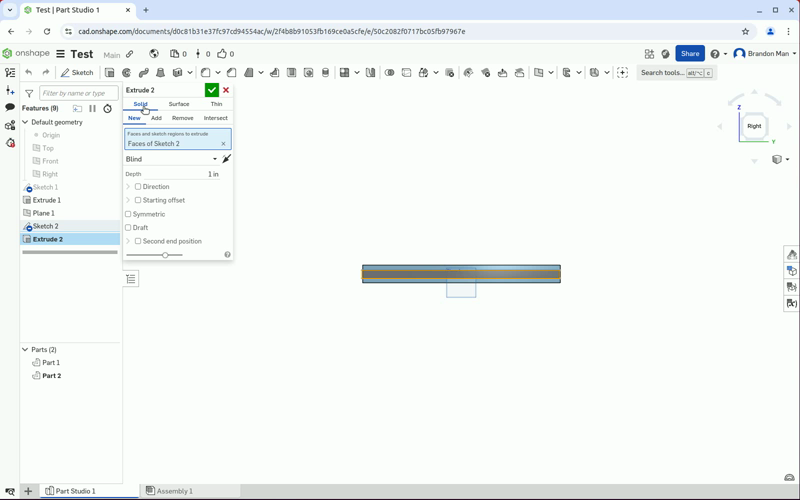
click(143, 106)
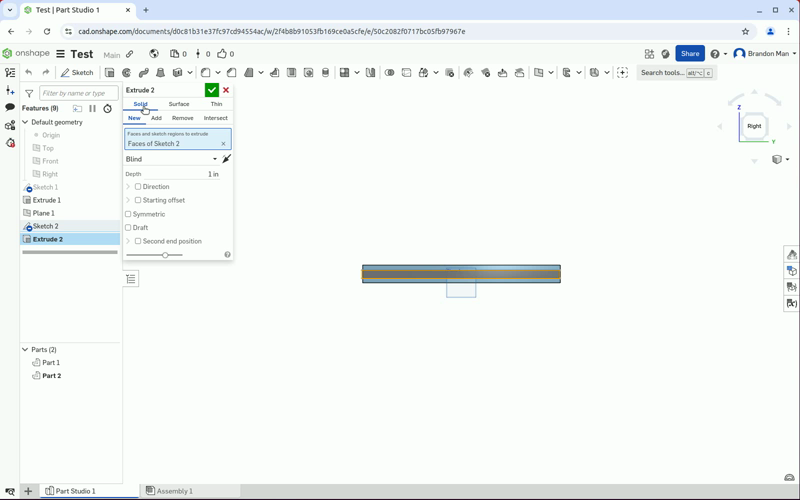
mouse_move(137, 120)
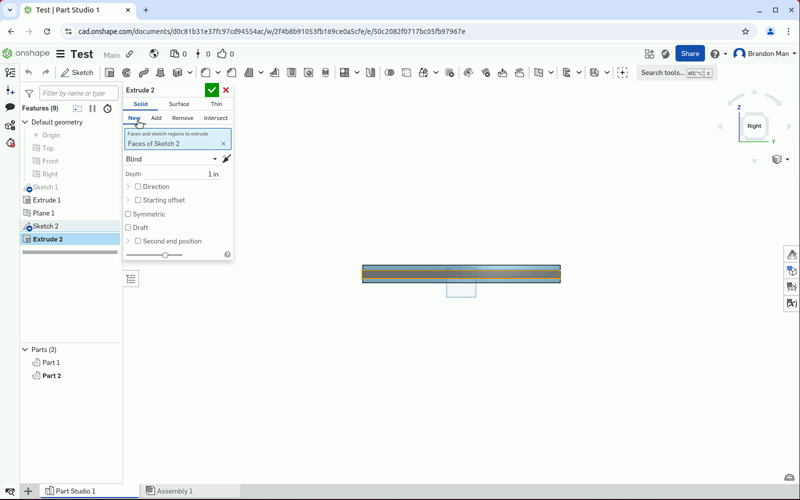
click(137, 120)
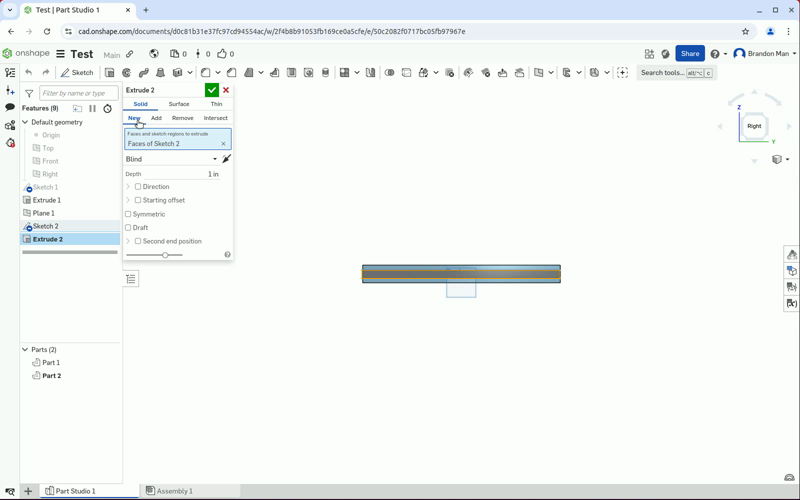
key(tab, 4)
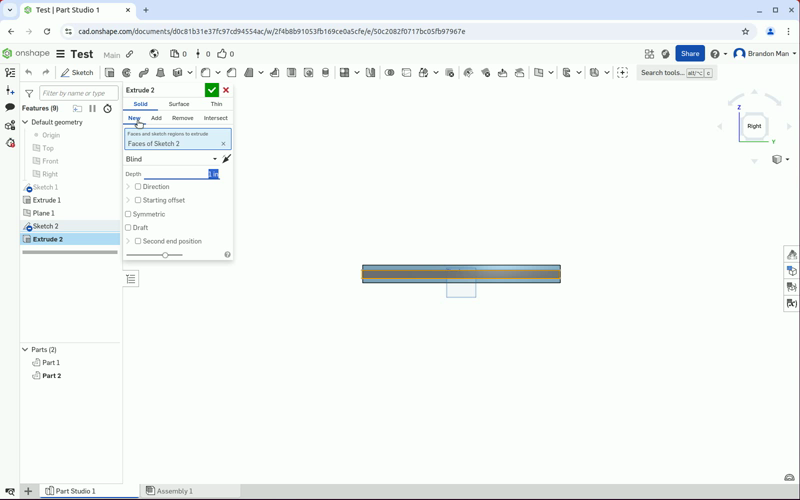
text(1.926)
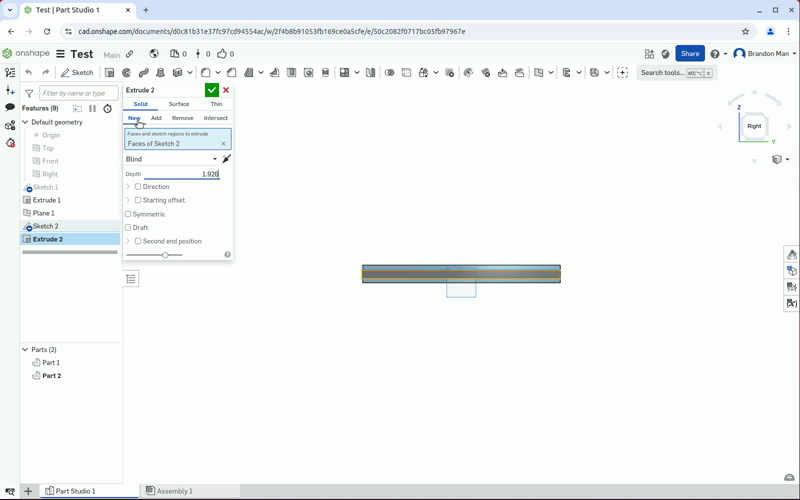
key(enter)
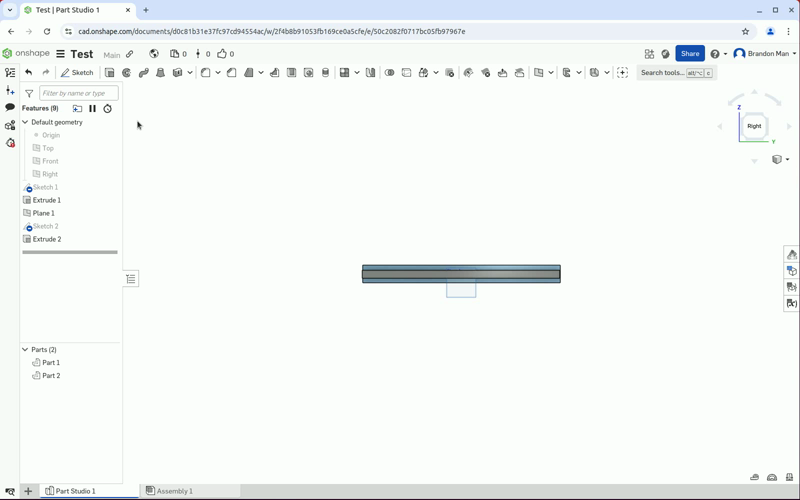
key(shift+h)
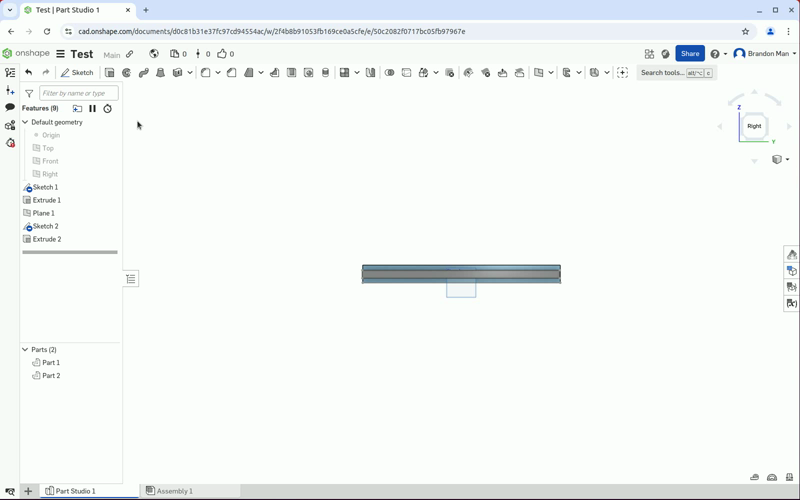
key(shift+h)
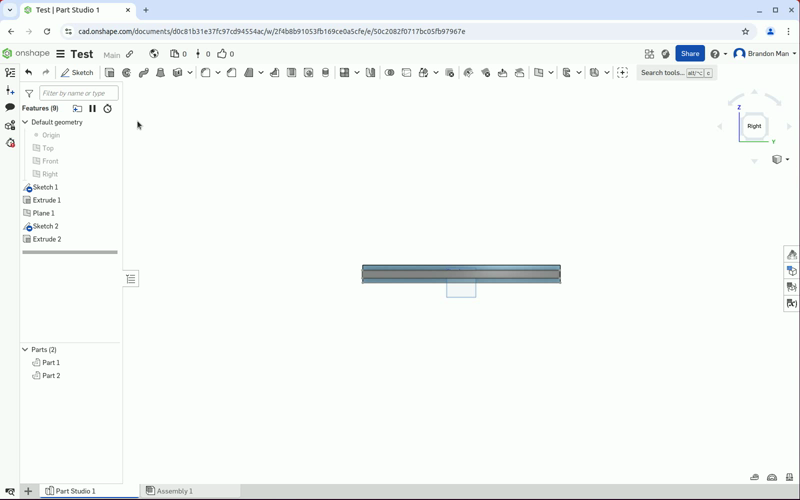
key(shift+7)
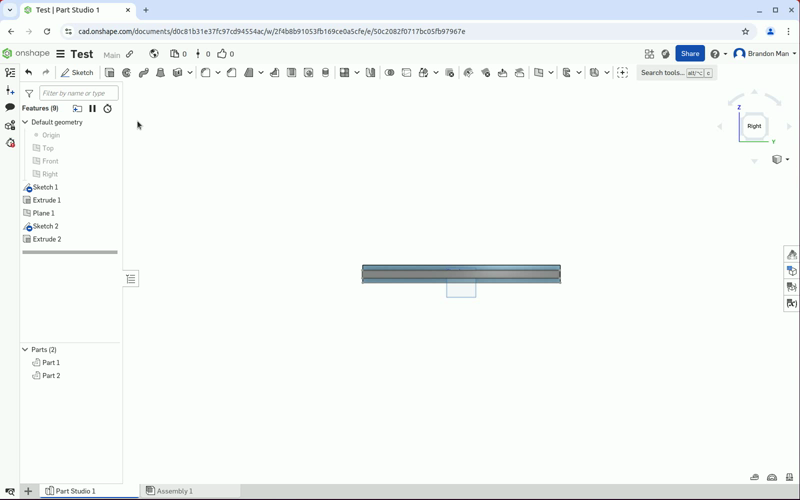
key(right, 2)
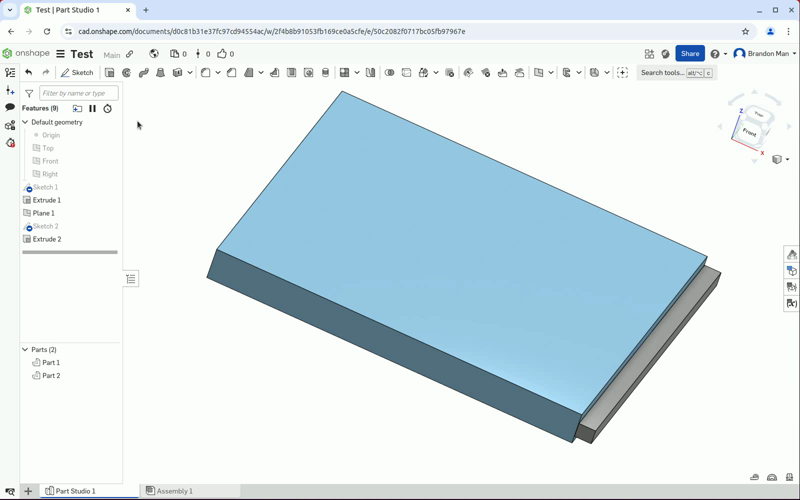
key(down, 2)
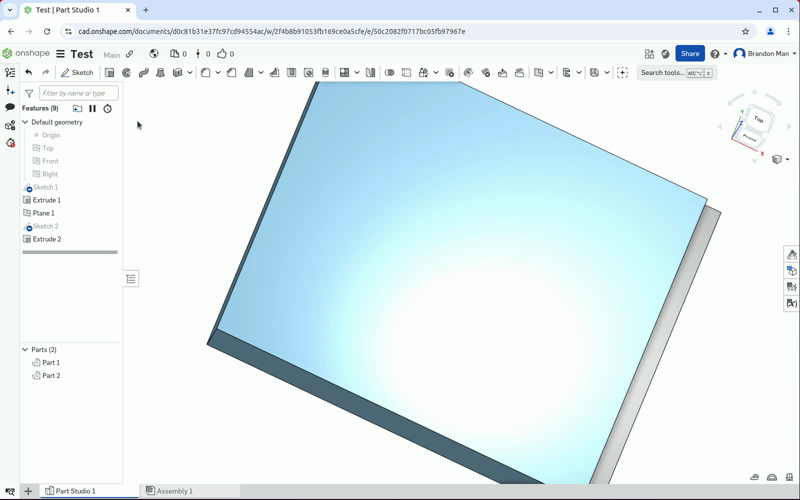
key(up, 2)
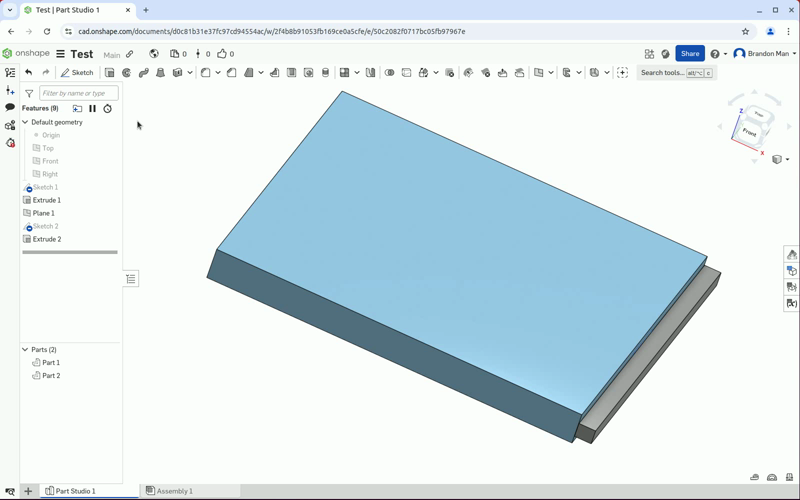
key(left, 2)
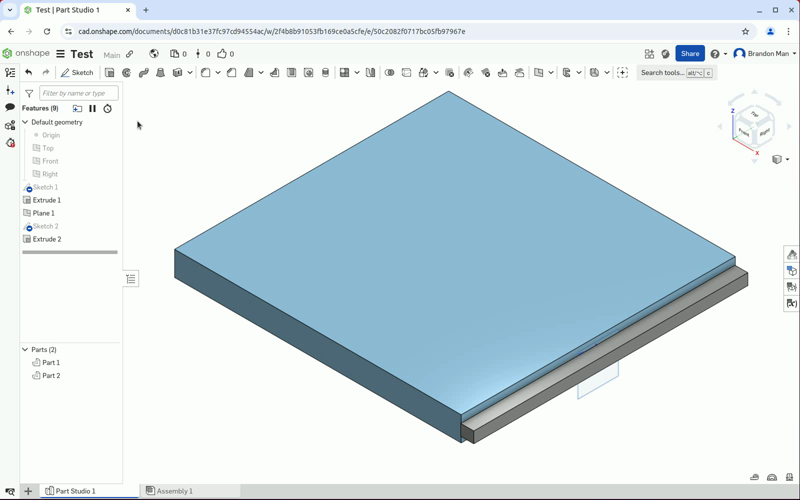
mouse_move(73, 189)
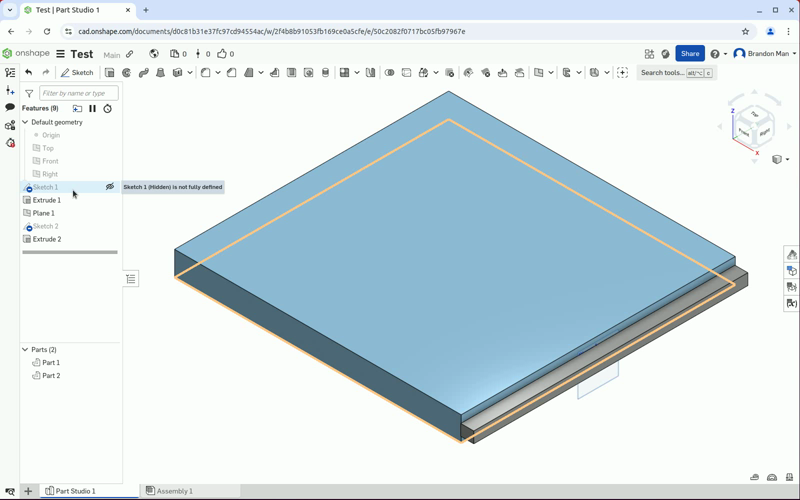
click(73, 189)